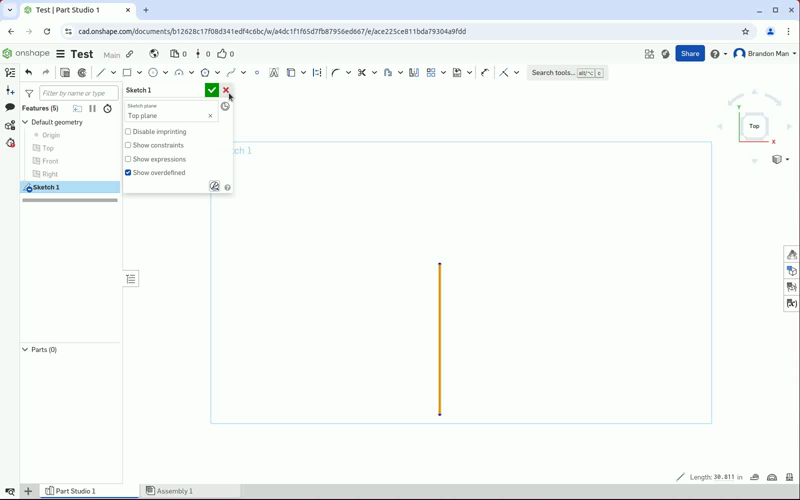
key(shift+h)
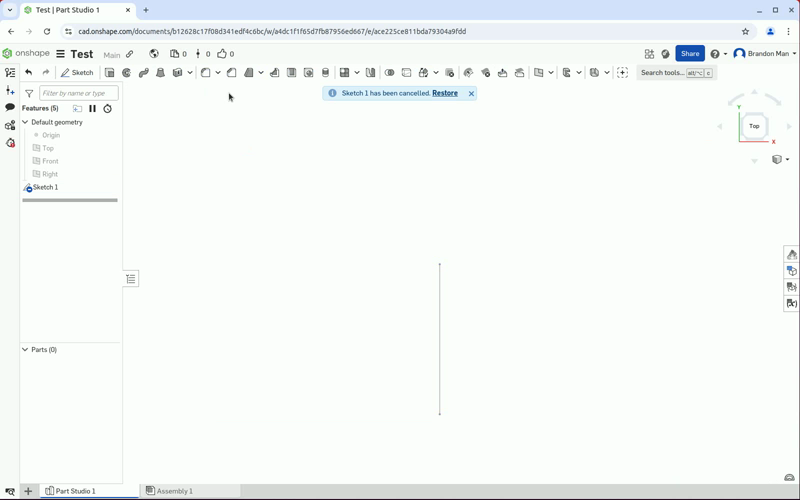
key(shift+s)
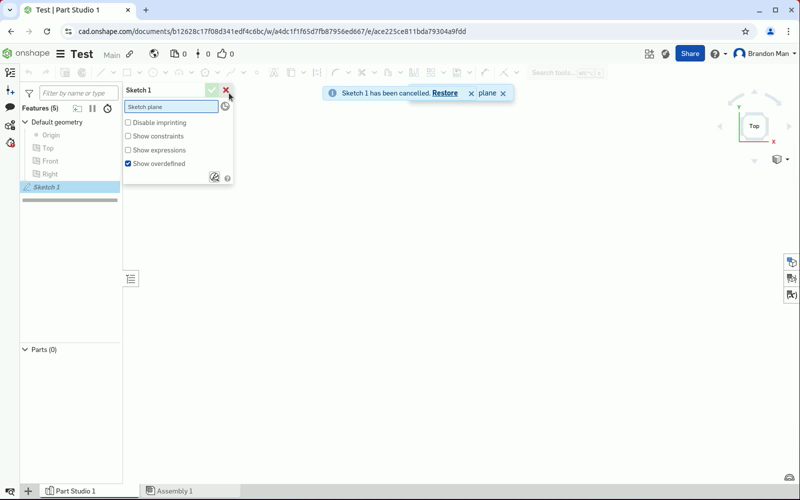
mouse_move(73, 150)
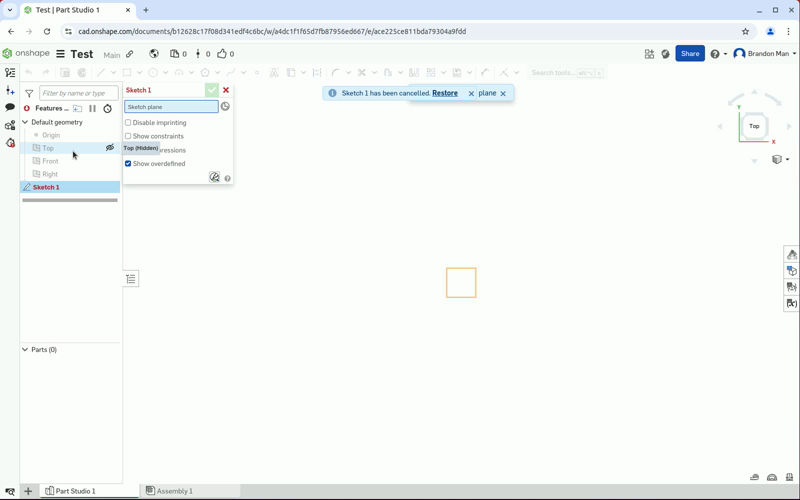
click(73, 150)
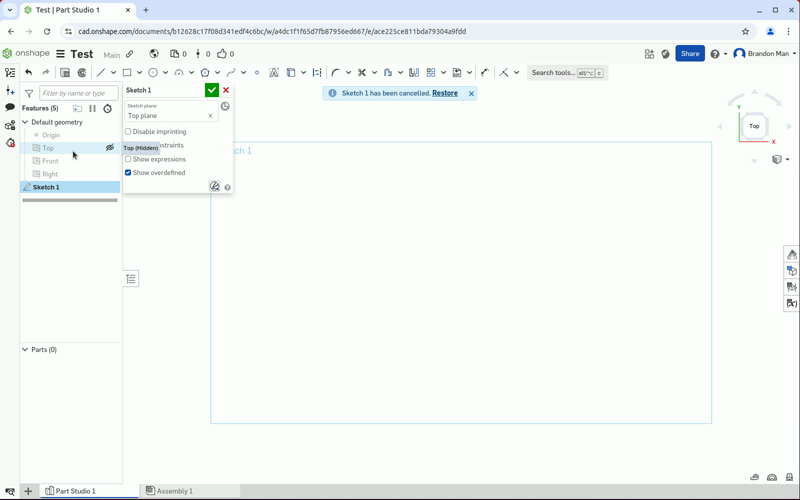
mouse_move(73, 352)
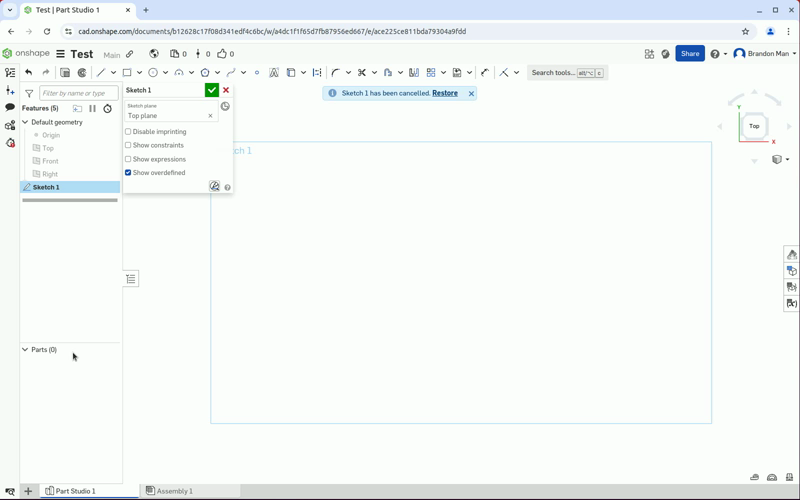
key(y)
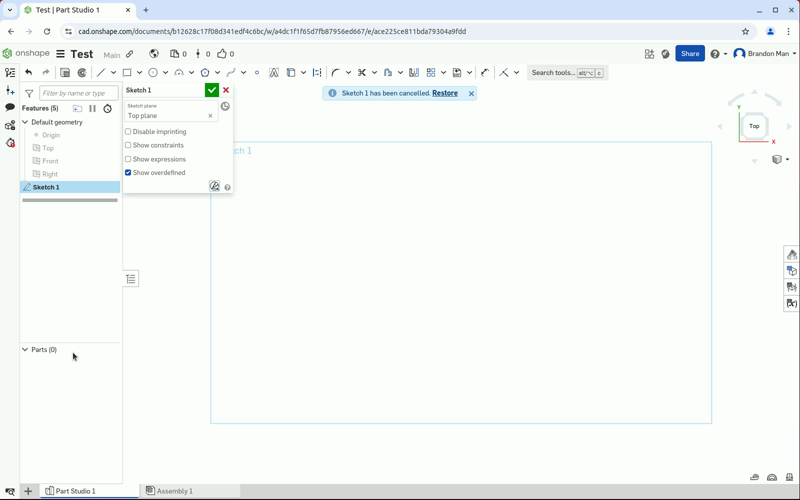
key(l)
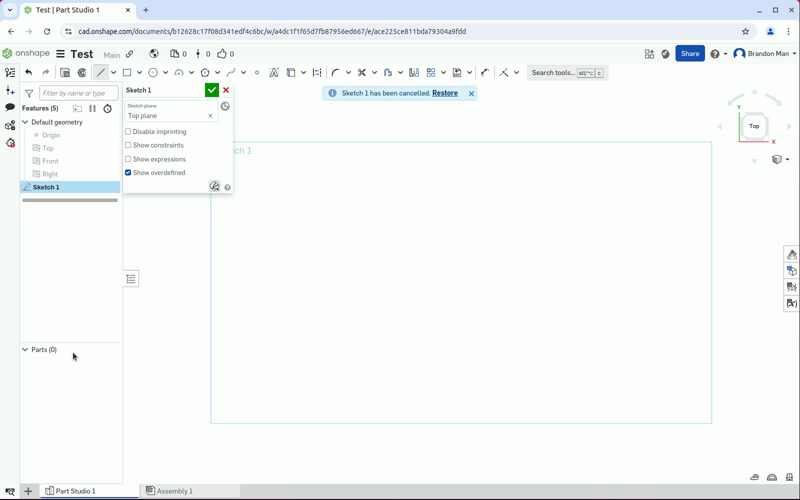
key_down(shift)
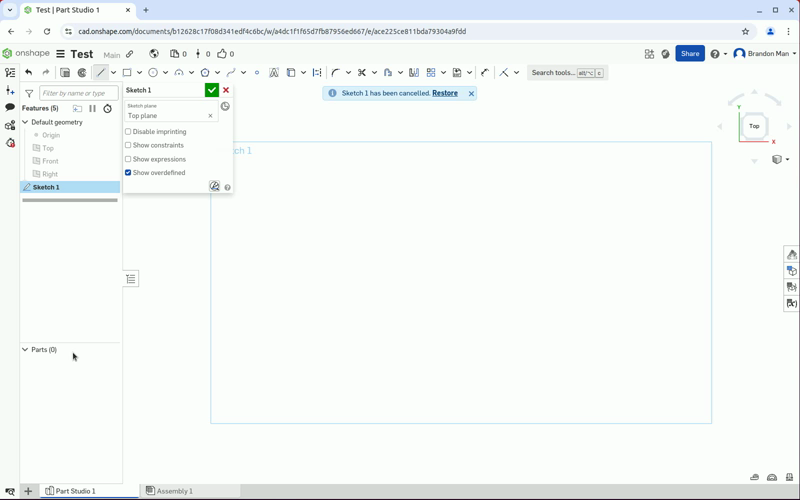
mouse_move(348, 345)
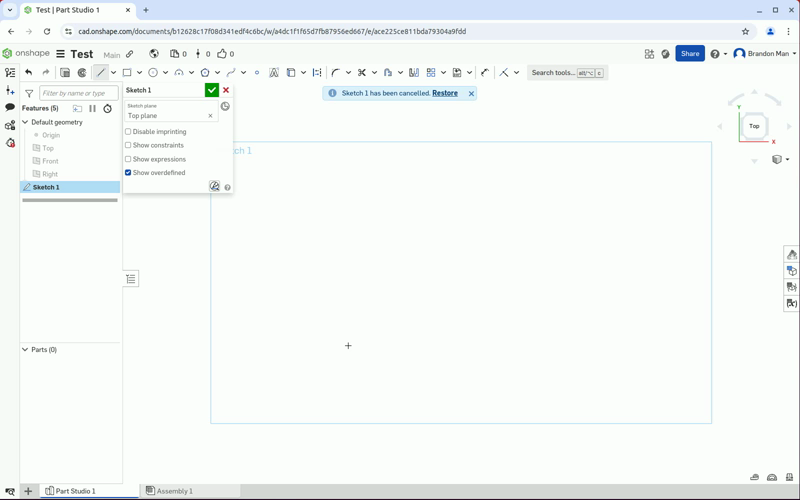
click(348, 345)
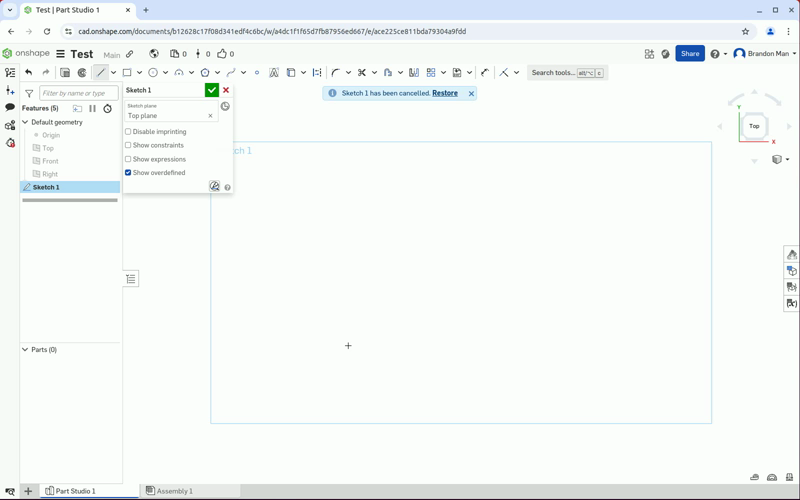
key_up(shift)
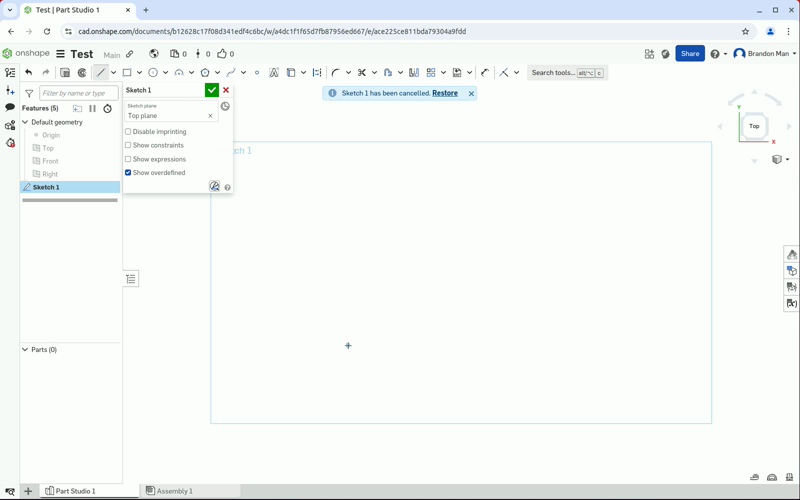
key_down(shift)
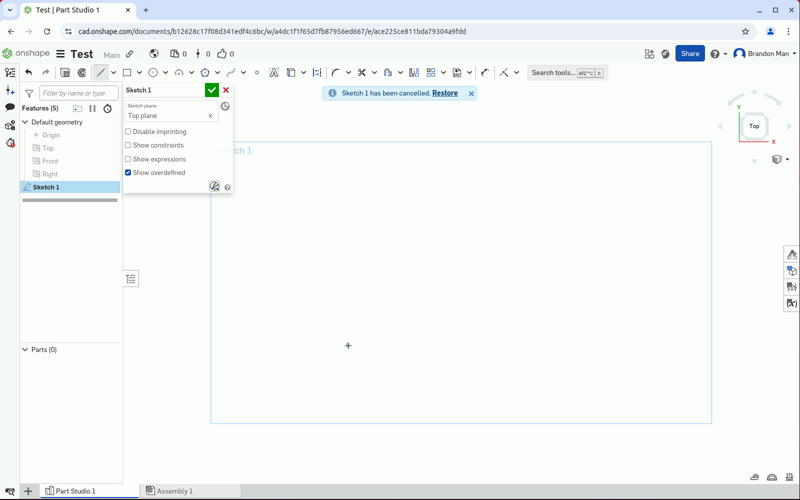
mouse_move(513, 345)
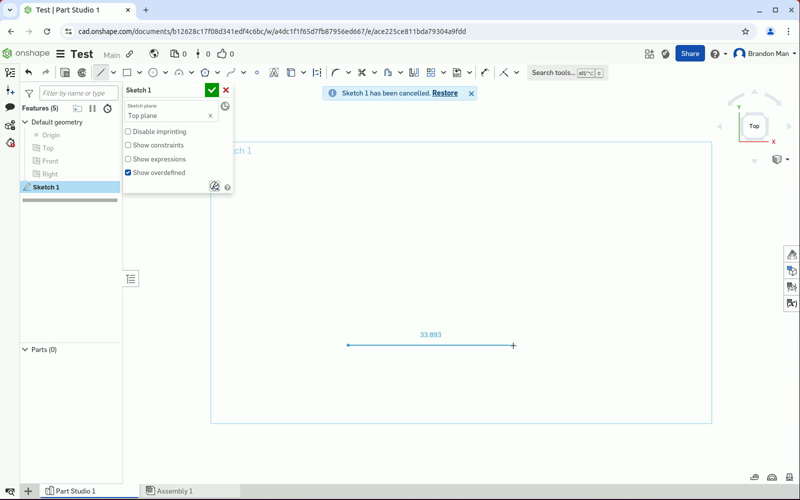
click(513, 345)
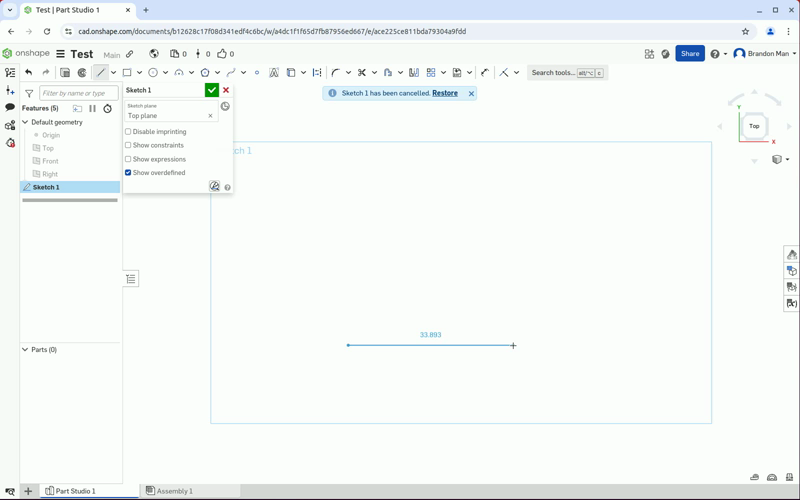
key_up(shift)
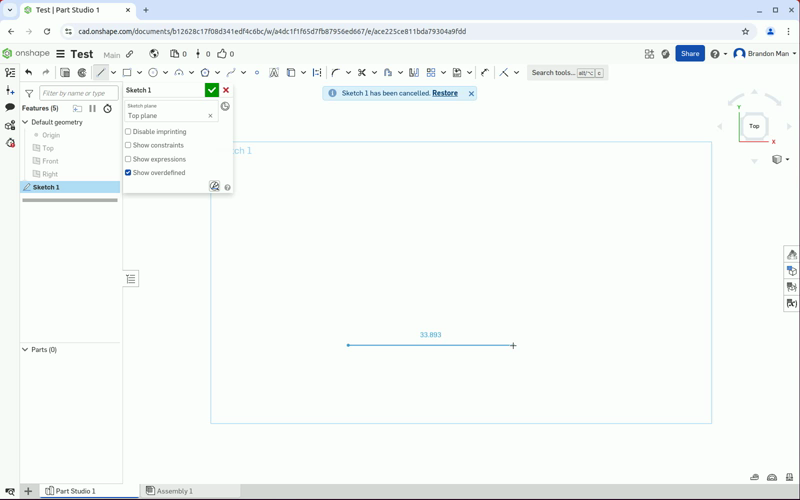
key_down(shift)
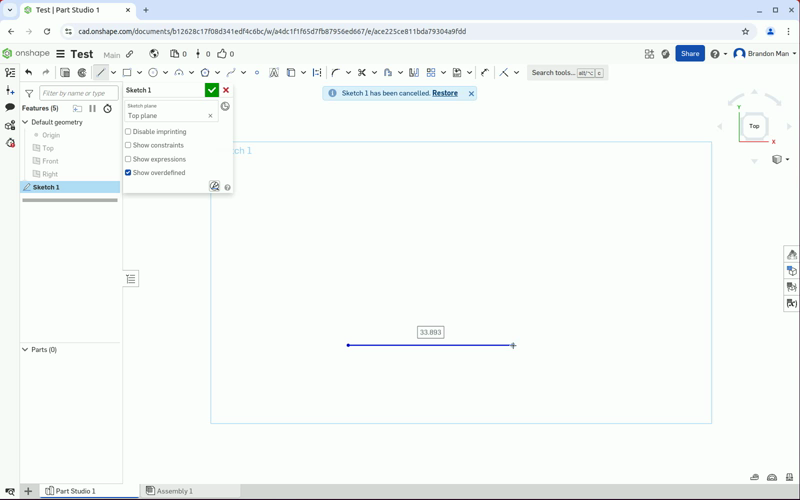
mouse_move(513, 180)
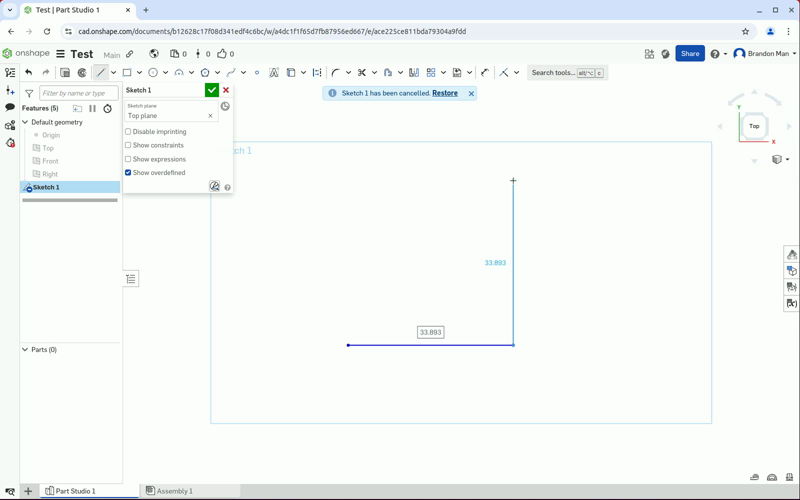
click(513, 180)
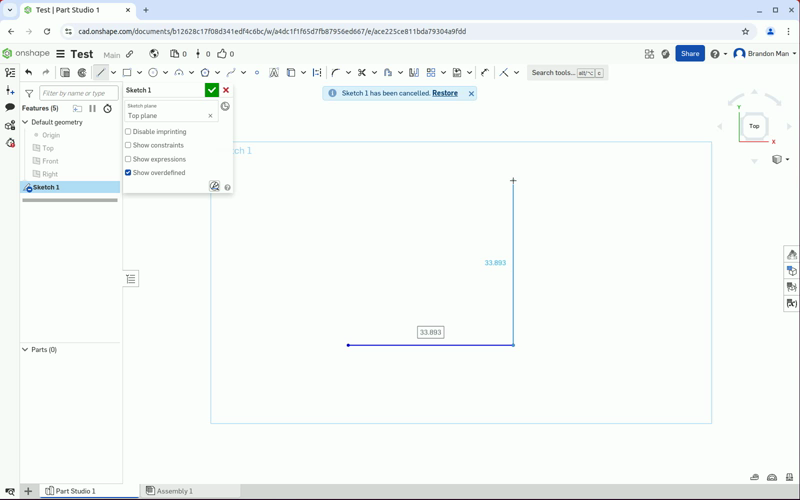
key_up(shift)
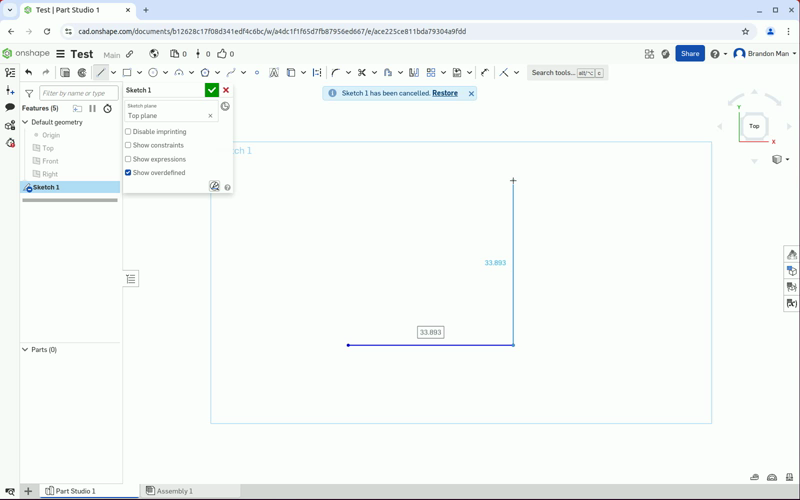
key_down(shift)
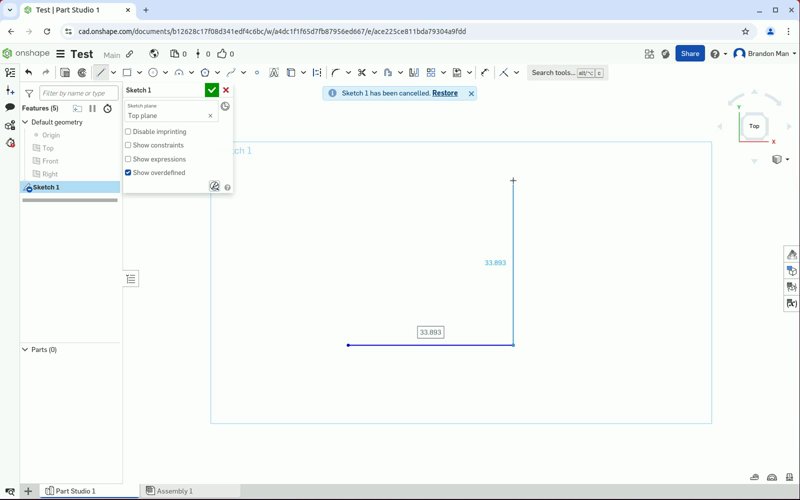
mouse_move(348, 180)
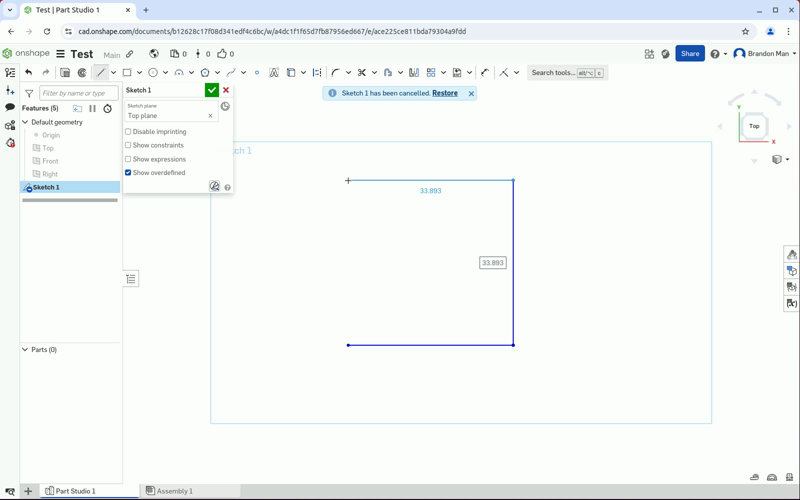
click(348, 180)
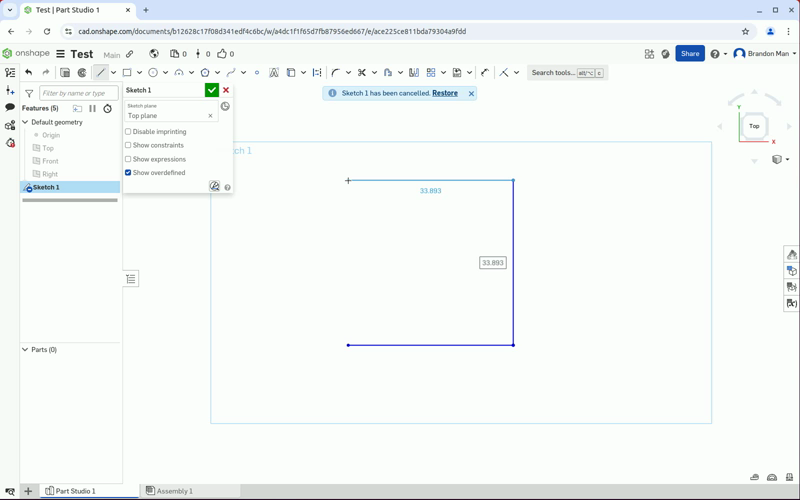
key_up(shift)
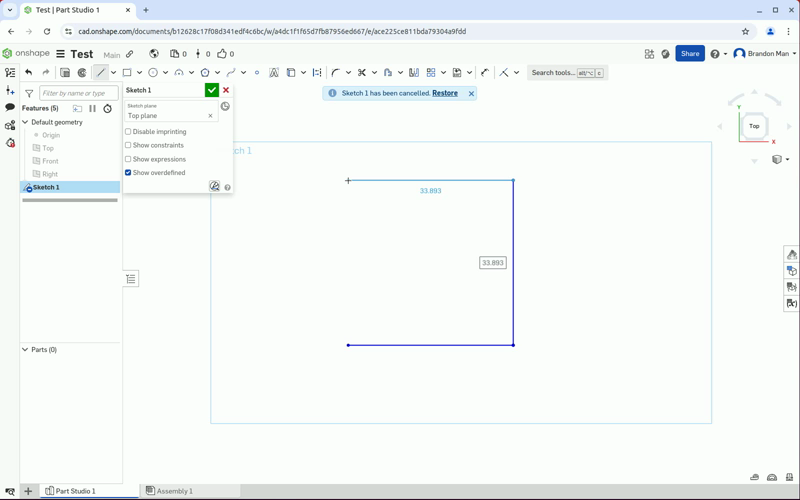
key_down(shift)
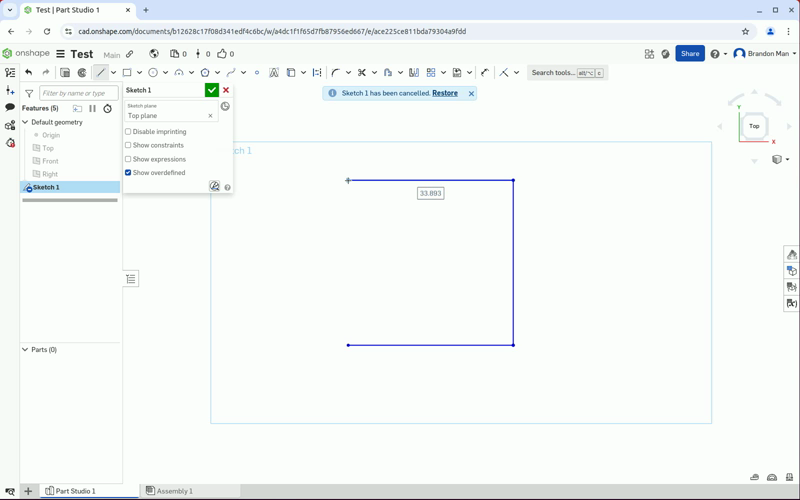
mouse_move(348, 345)
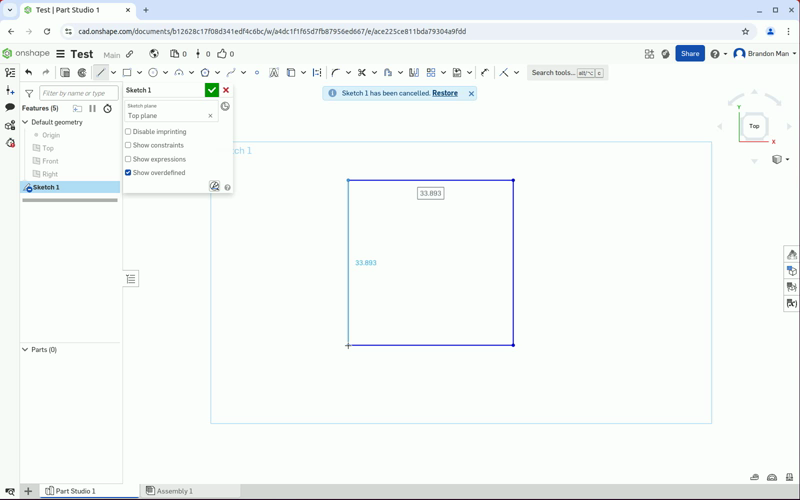
key_up(shift)
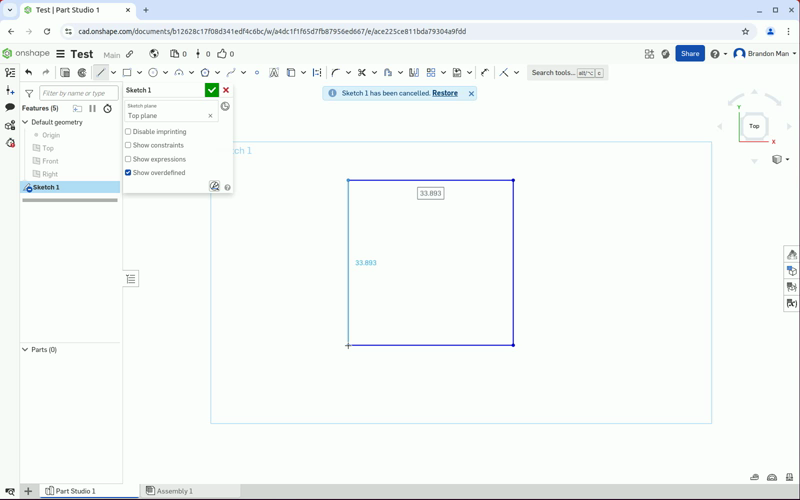
click(348, 345)
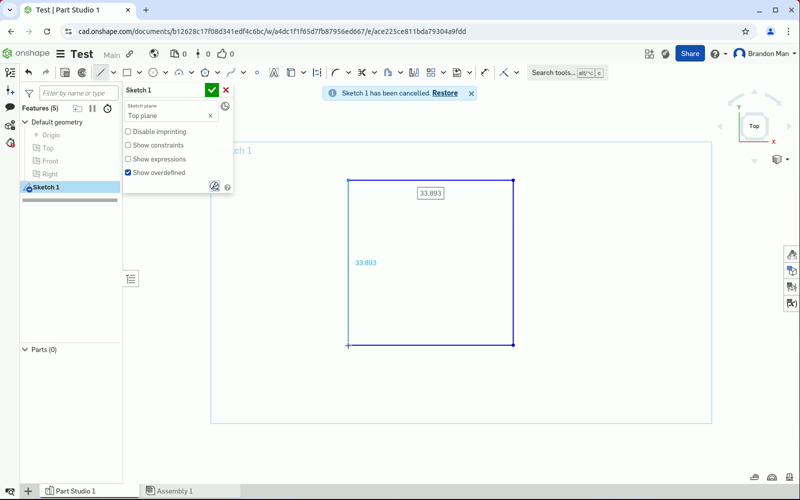
key(esc)
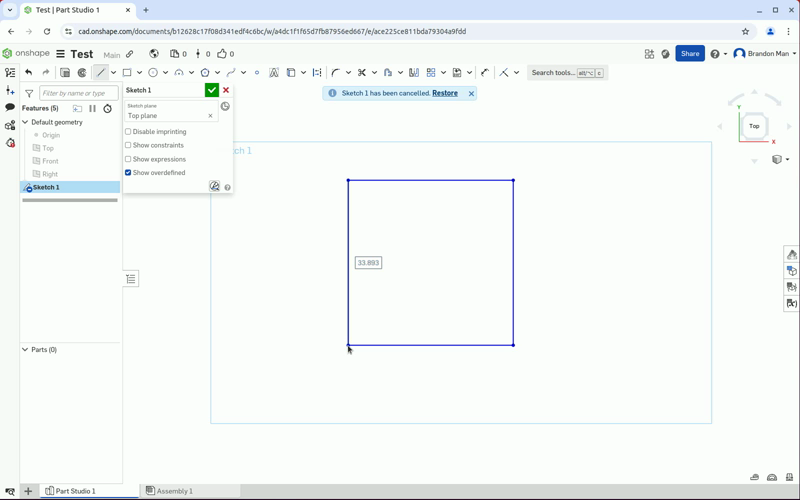
mouse_move(380, 276)
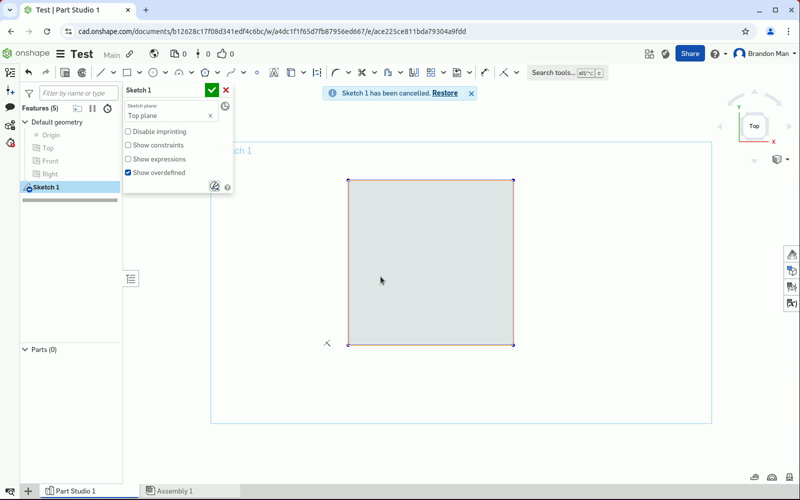
click(380, 276)
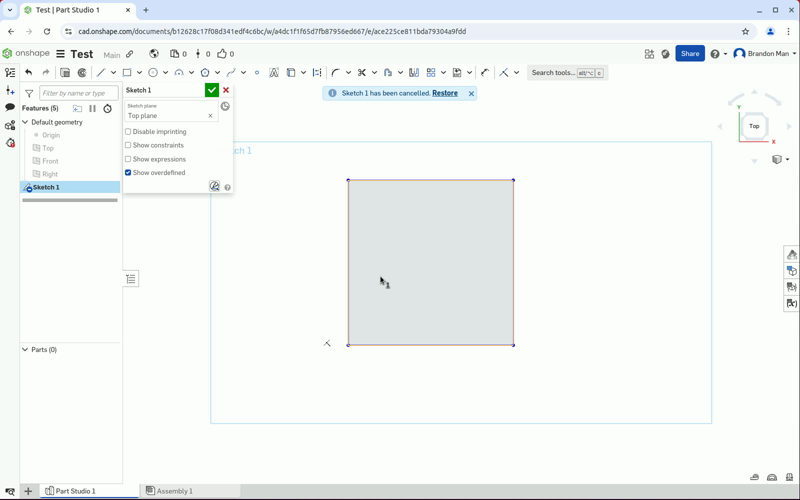
mouse_move(73, 352)
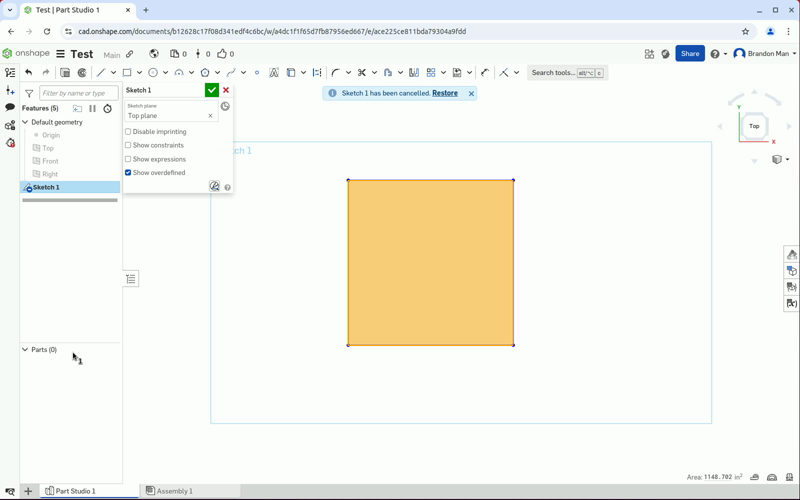
key(shift+y)
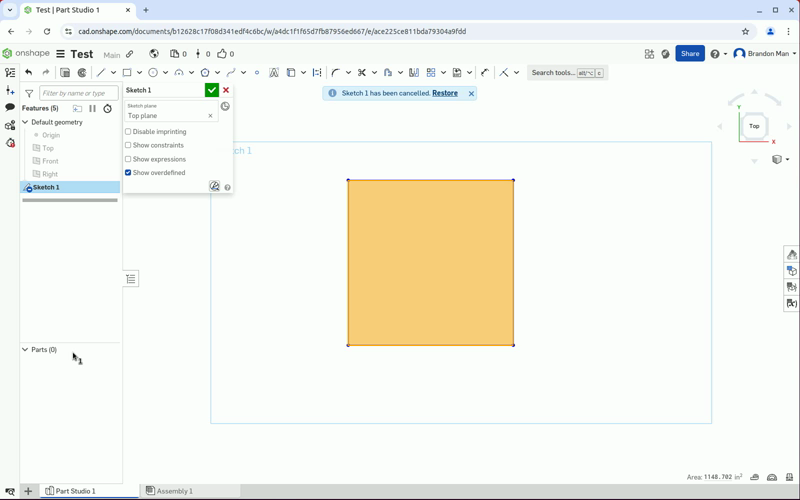
key(shift+e)
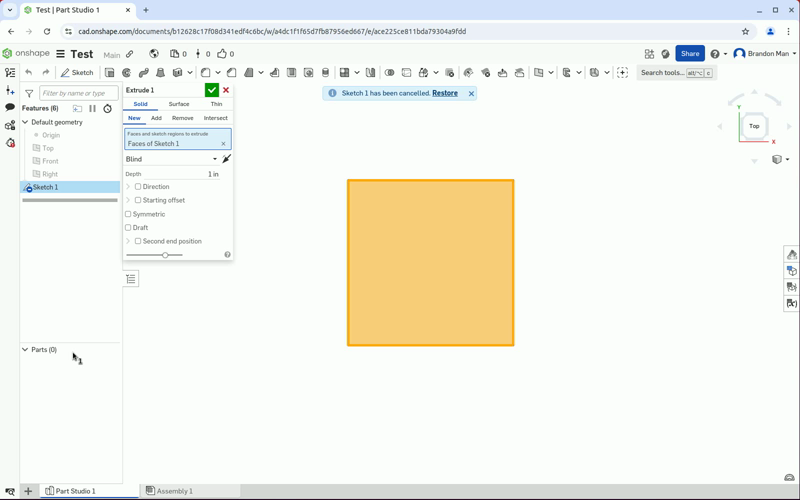
mouse_move(143, 106)
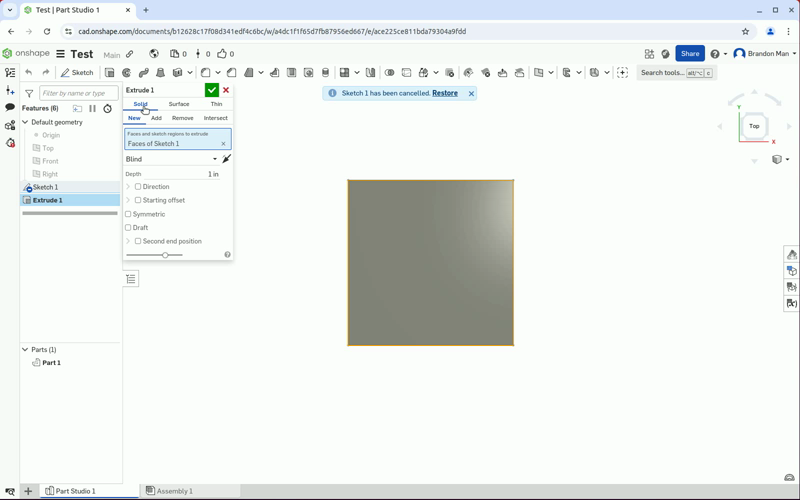
click(143, 106)
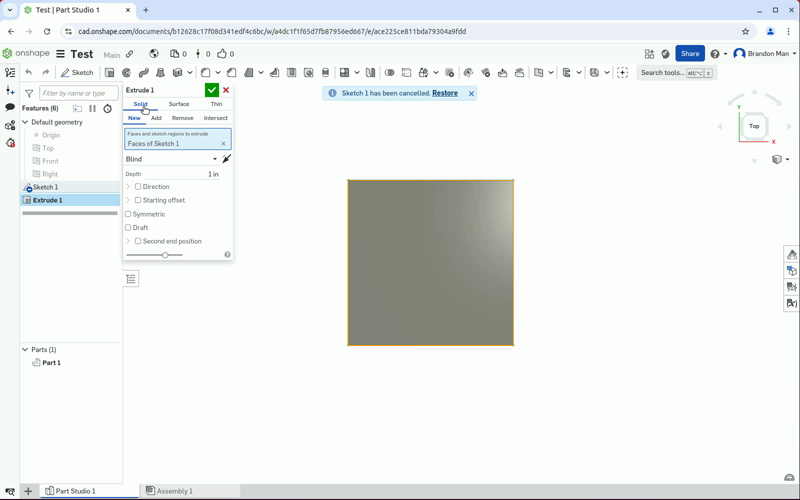
mouse_move(137, 120)
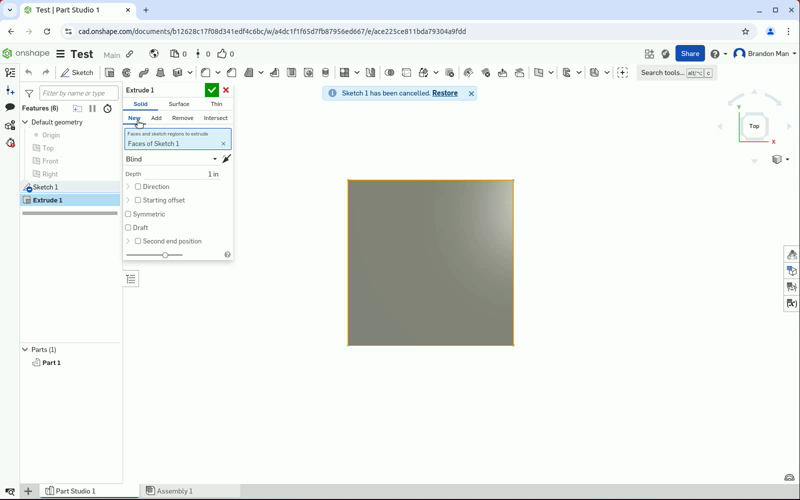
click(137, 120)
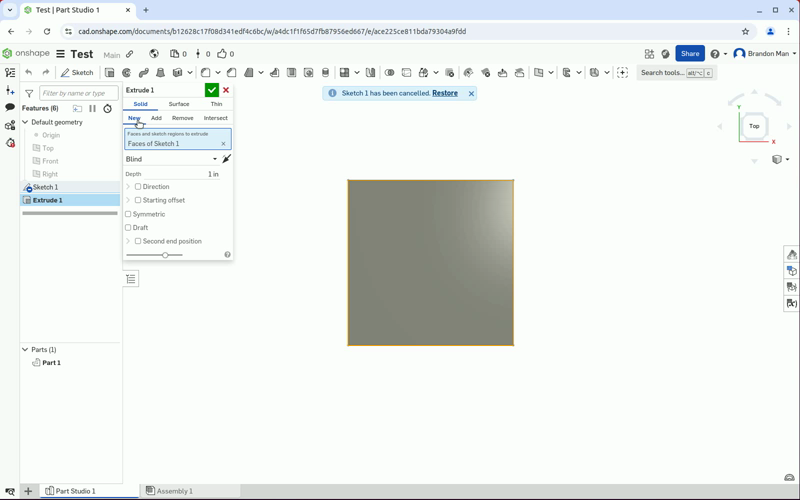
key(tab, 4)
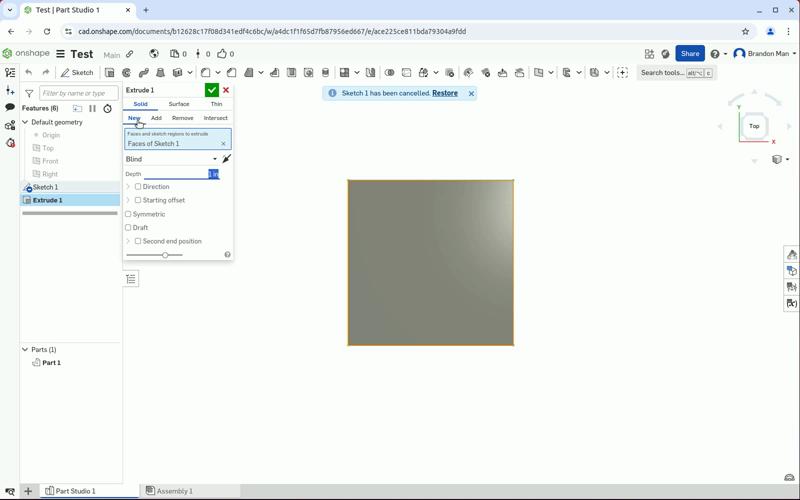
text(22.627)
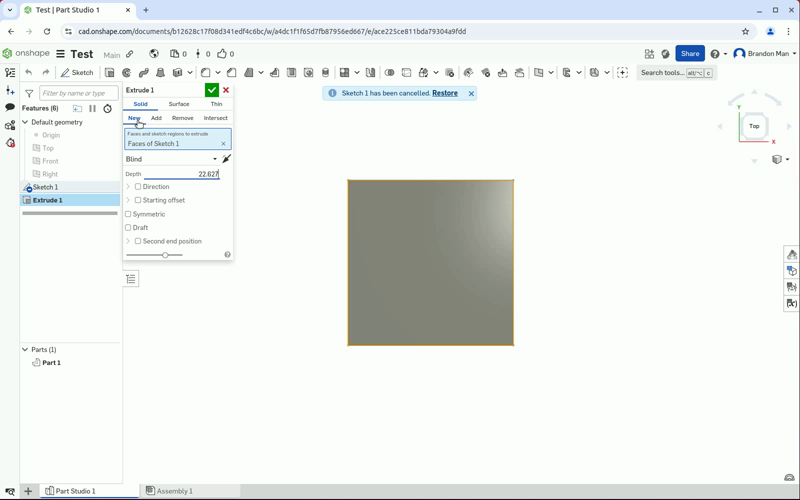
key(enter)
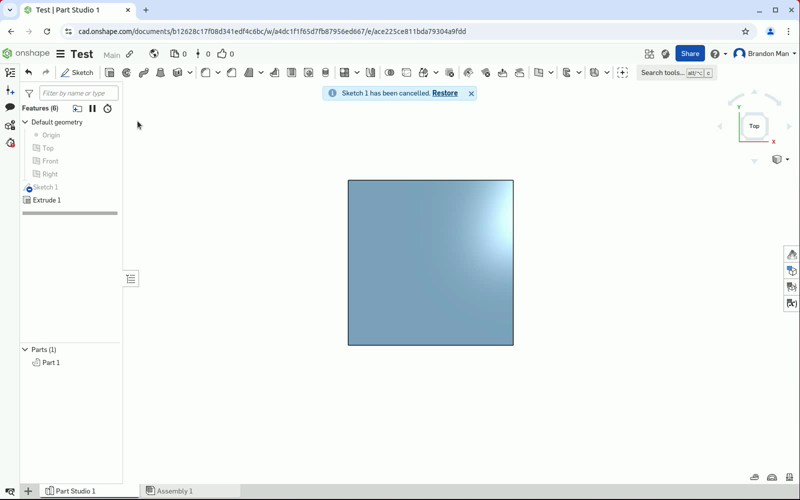
key(shift+h)
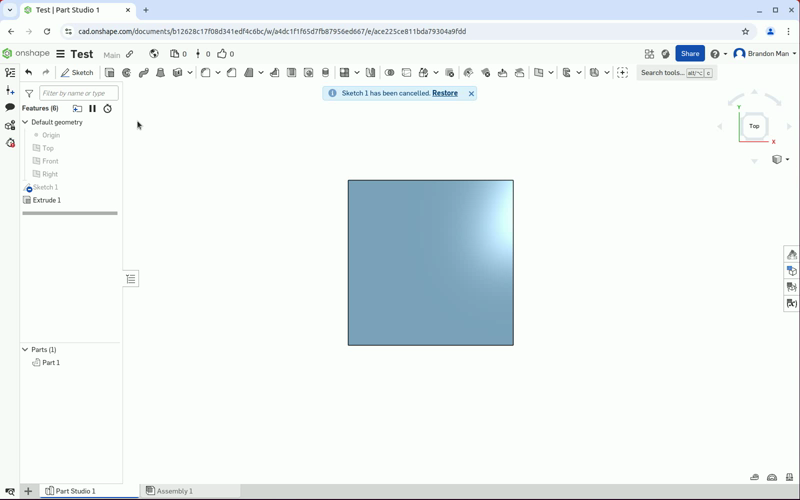
key(shift+h)
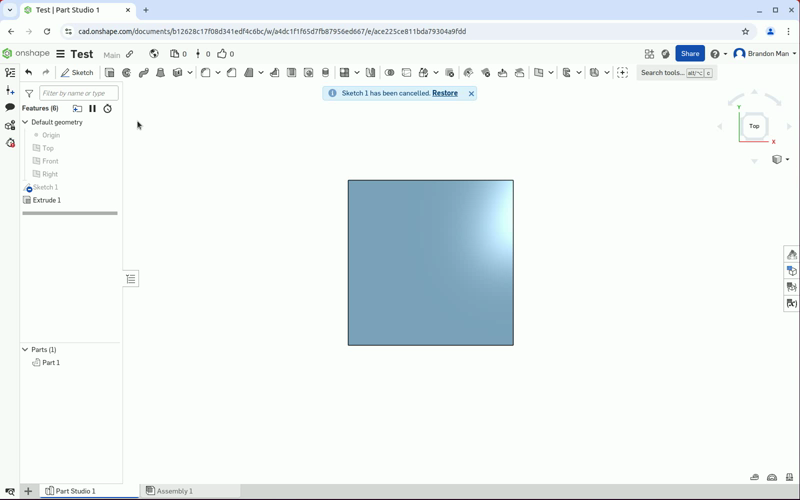
mouse_move(73, 189)
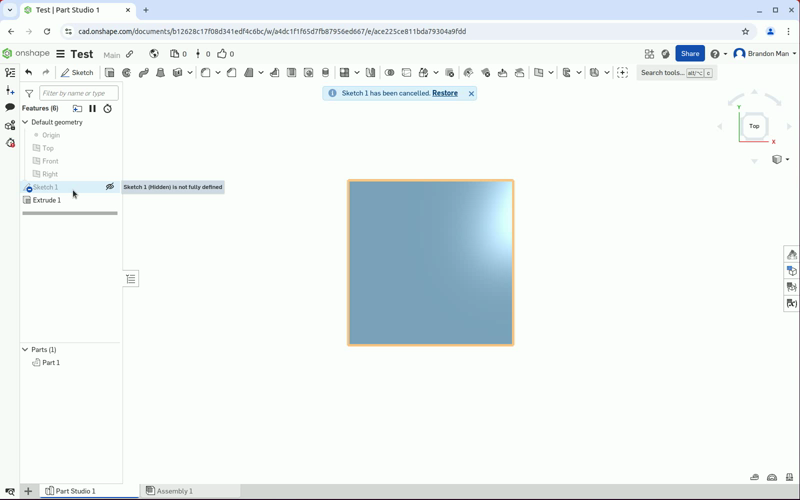
click(73, 189)
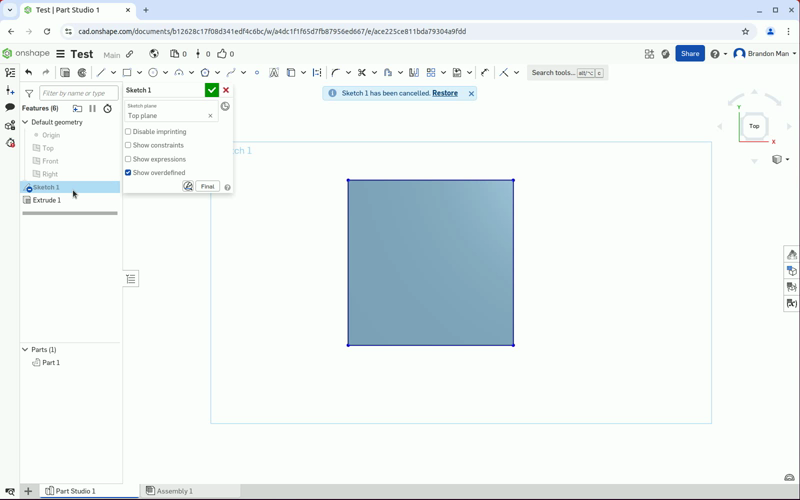
mouse_move(229, 92)
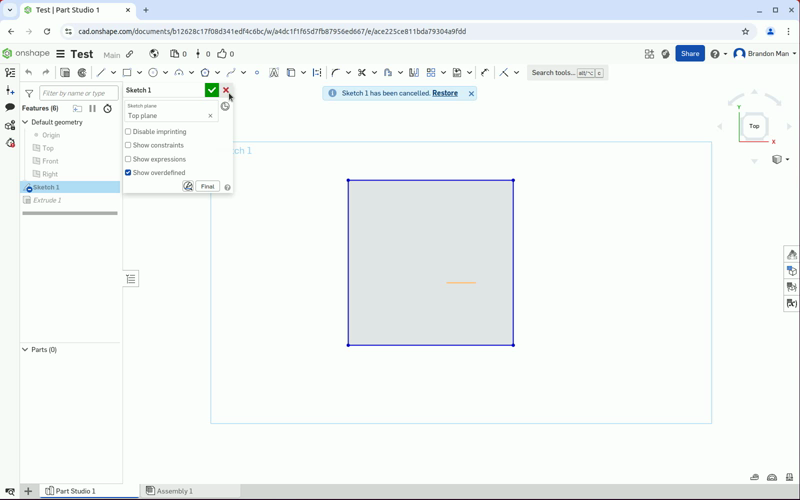
click(229, 92)
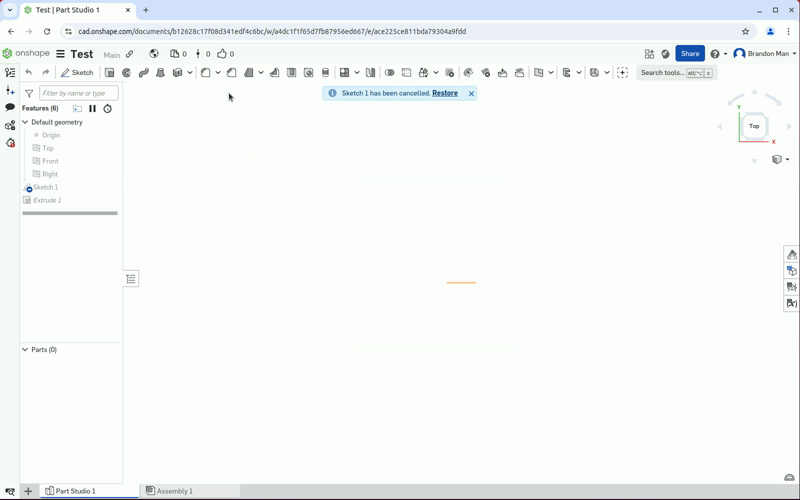
mouse_move(541, 75)
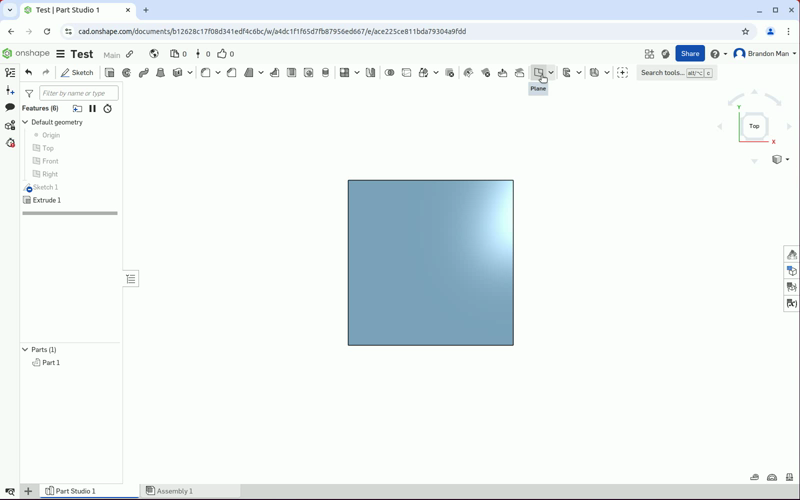
click(541, 75)
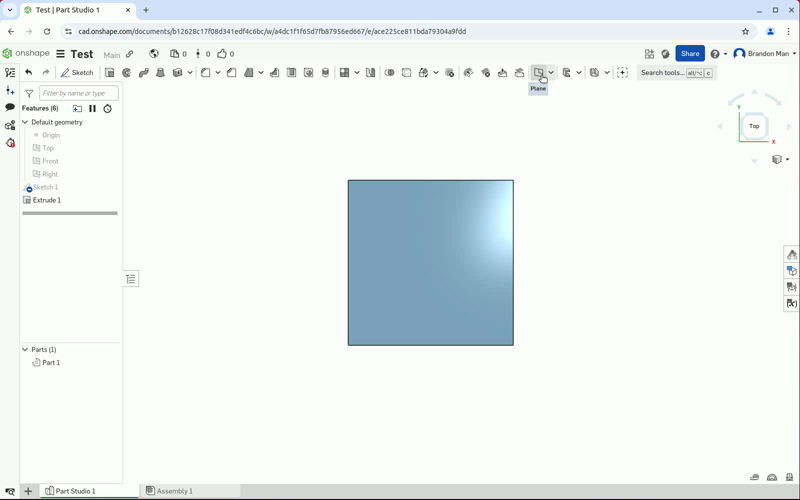
mouse_move(73, 150)
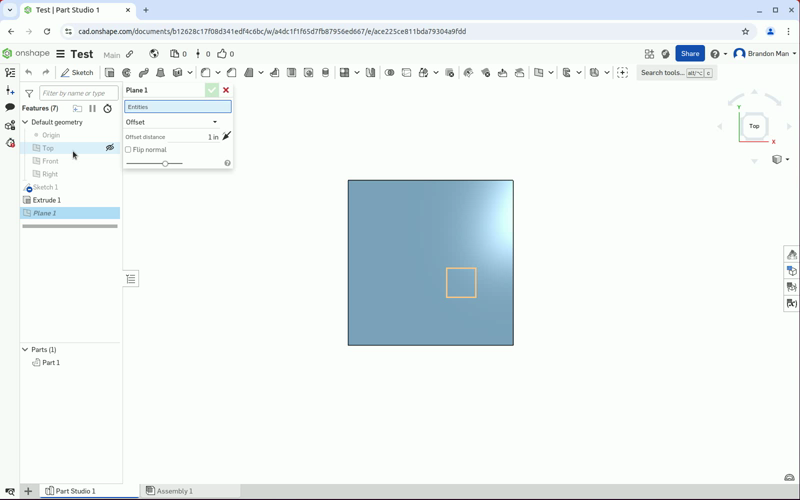
click(73, 150)
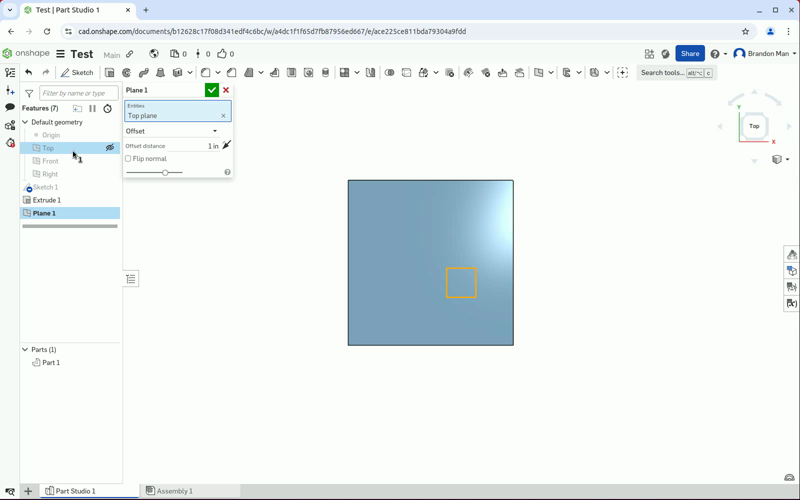
key(tab, 2)
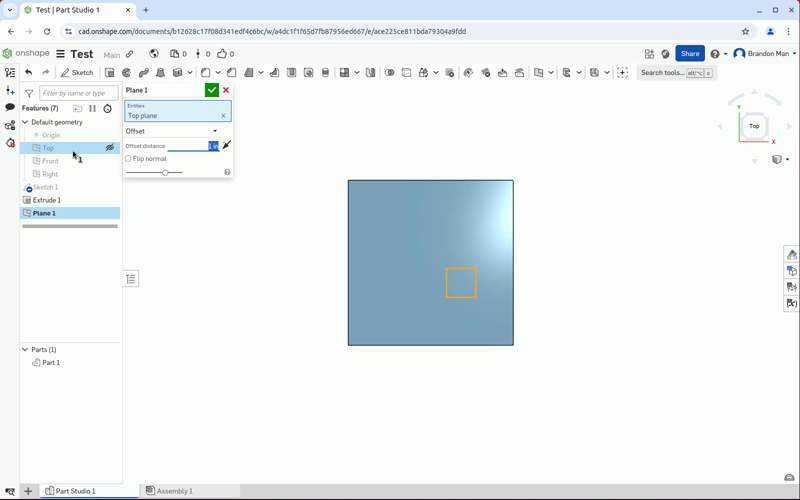
text(22.615)
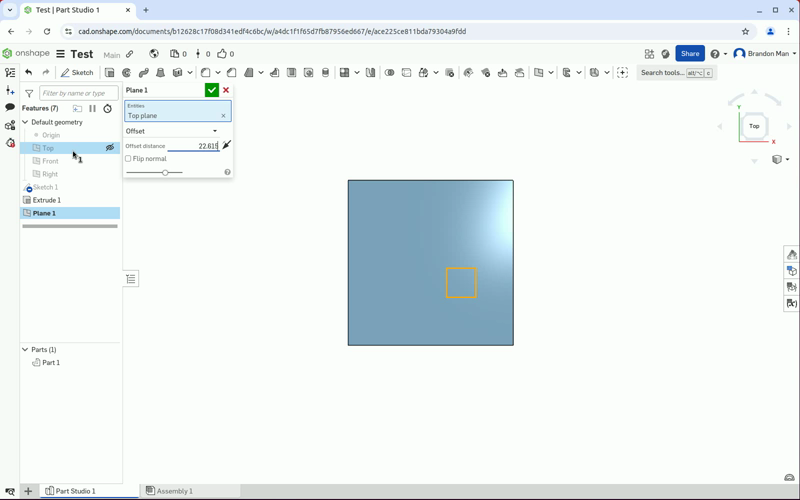
key(enter, 2)
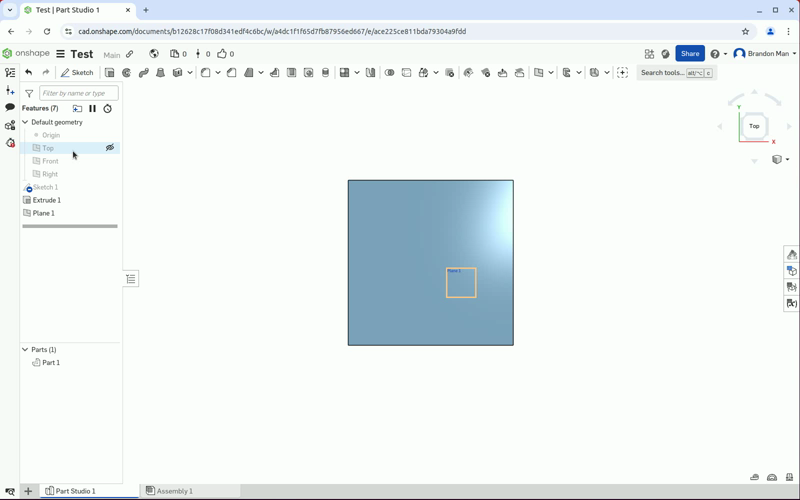
key(shift+s)
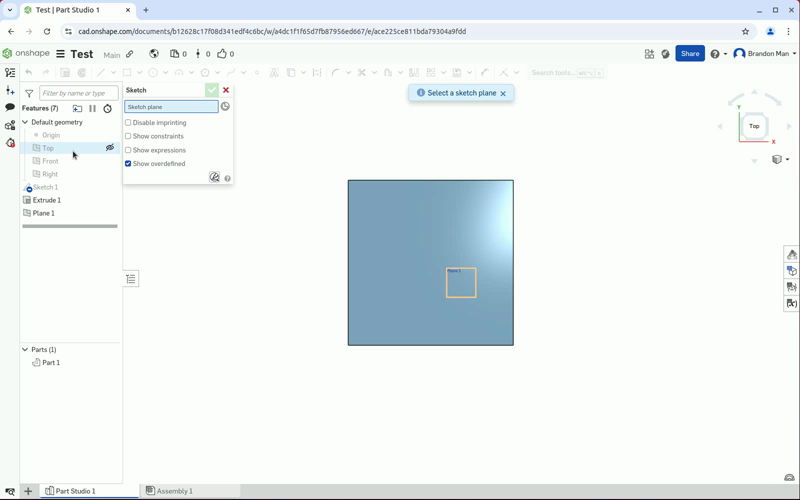
mouse_move(73, 215)
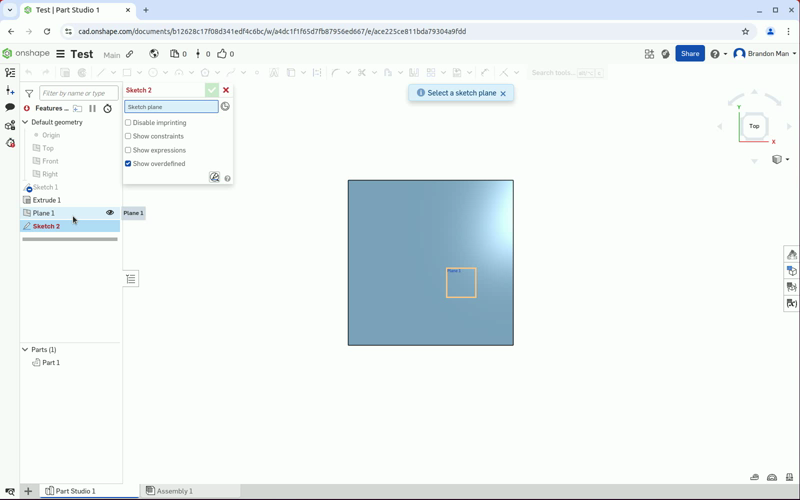
click(73, 215)
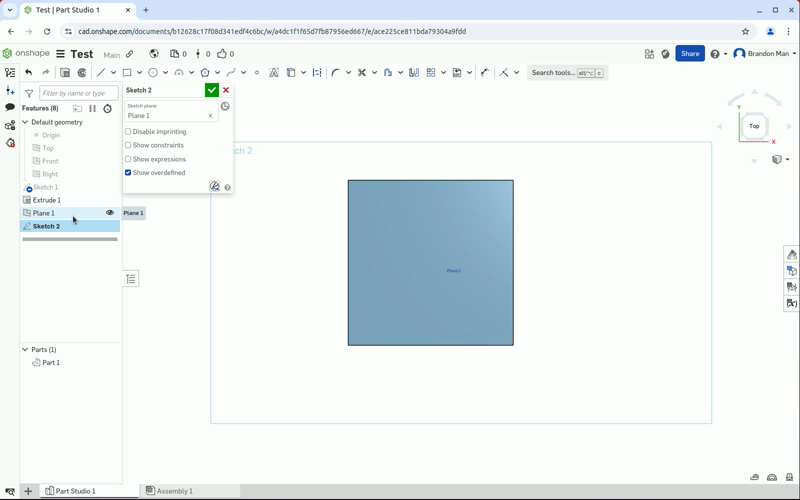
mouse_move(73, 352)
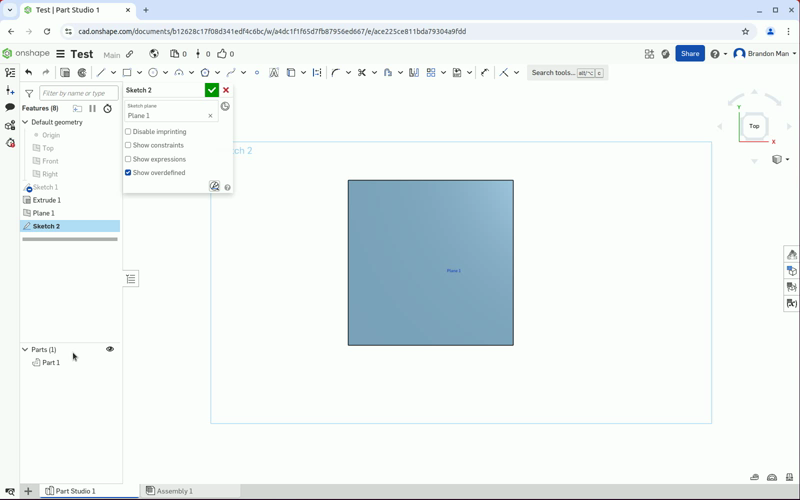
key(y)
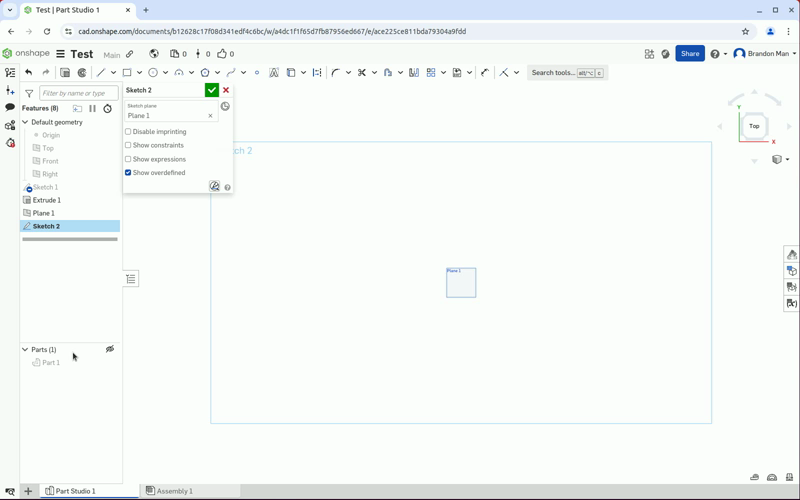
key(l)
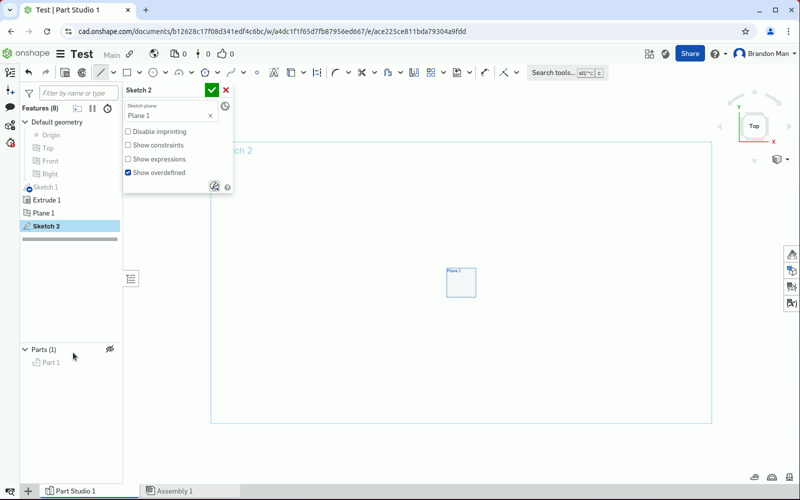
key_down(shift)
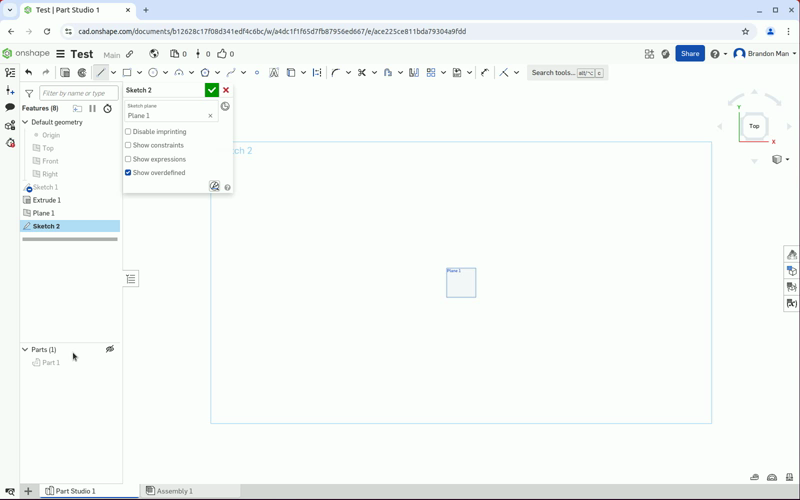
mouse_move(348, 290)
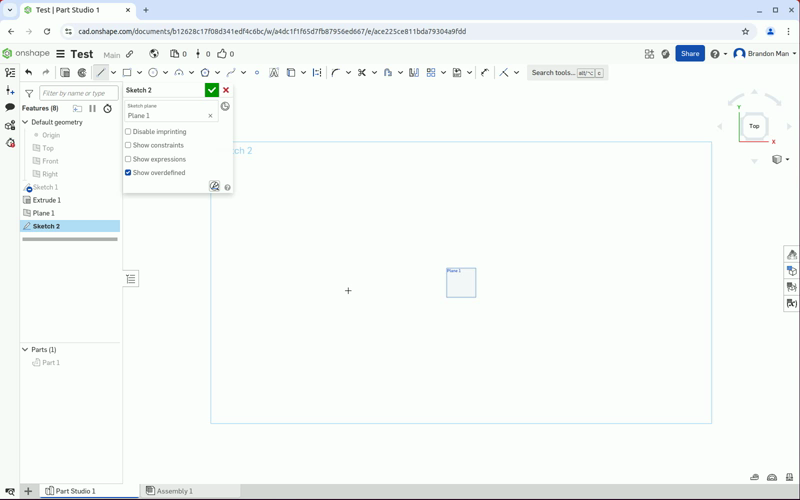
click(348, 290)
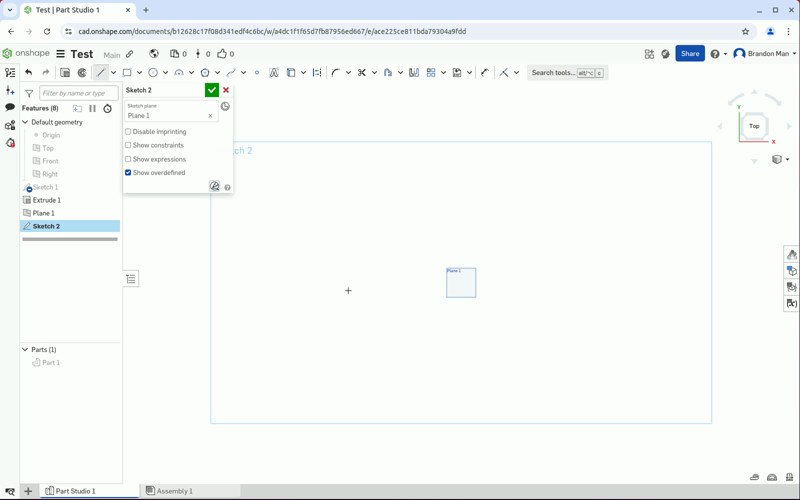
key_up(shift)
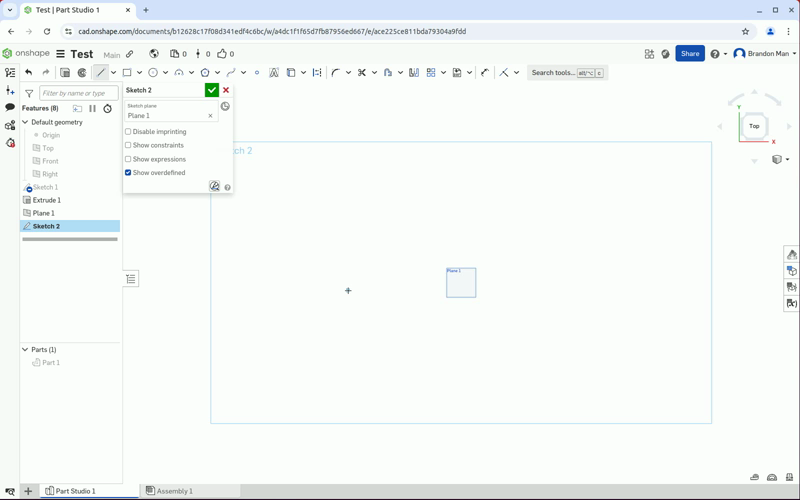
key_down(shift)
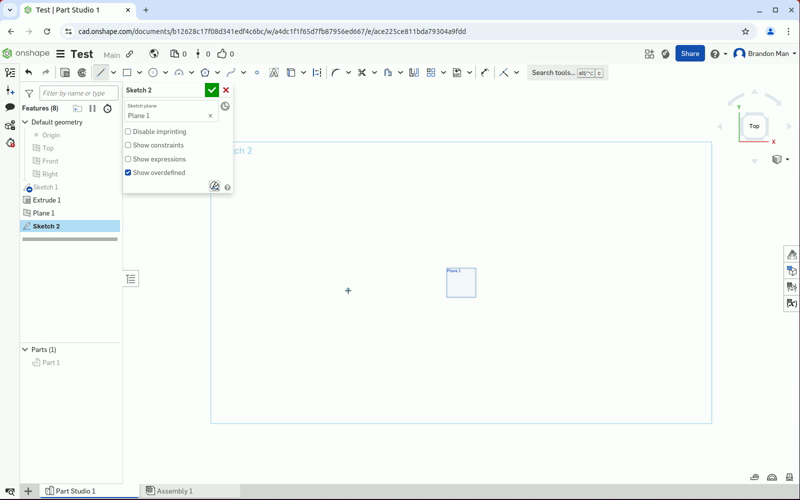
mouse_move(378, 290)
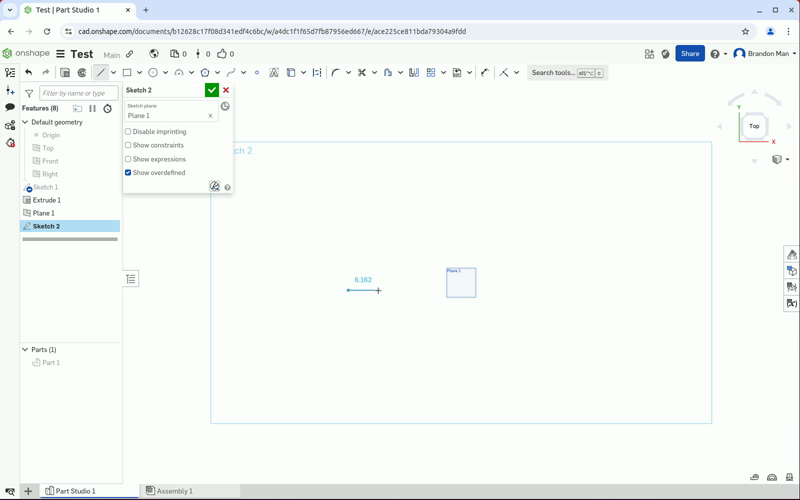
mouse_move(404, 290)
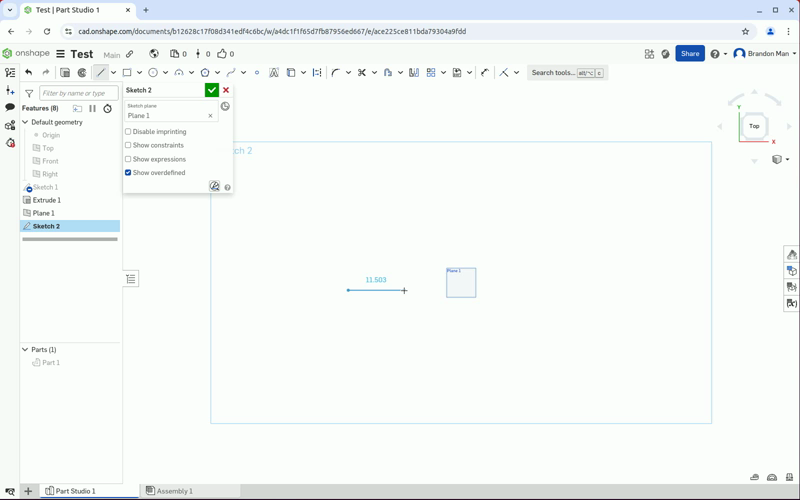
click(404, 290)
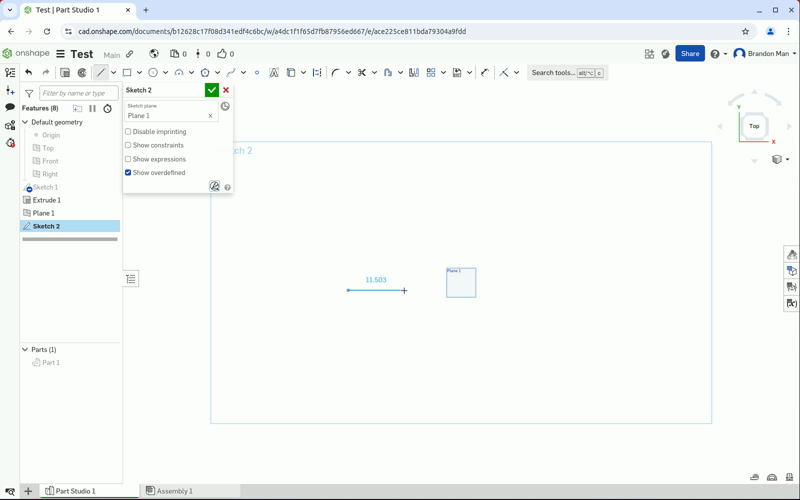
key_up(shift)
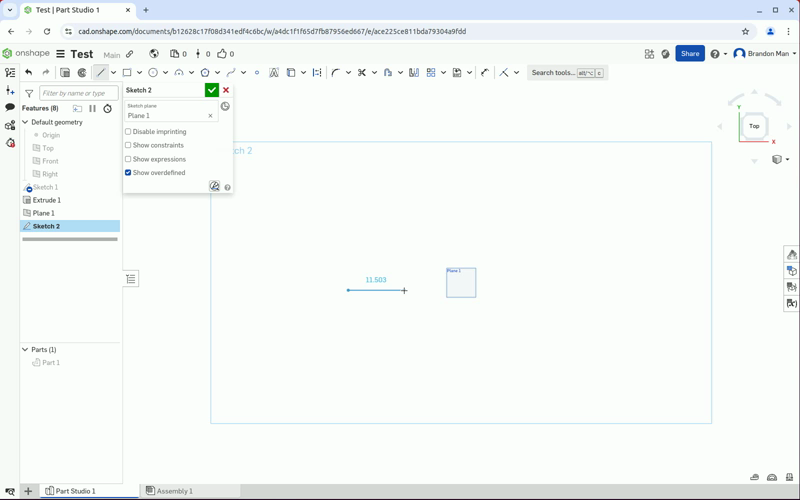
key_down(shift)
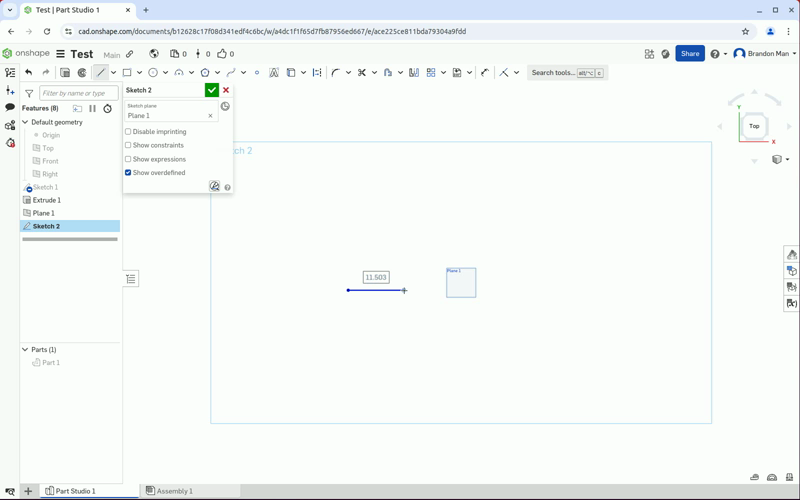
mouse_move(404, 179)
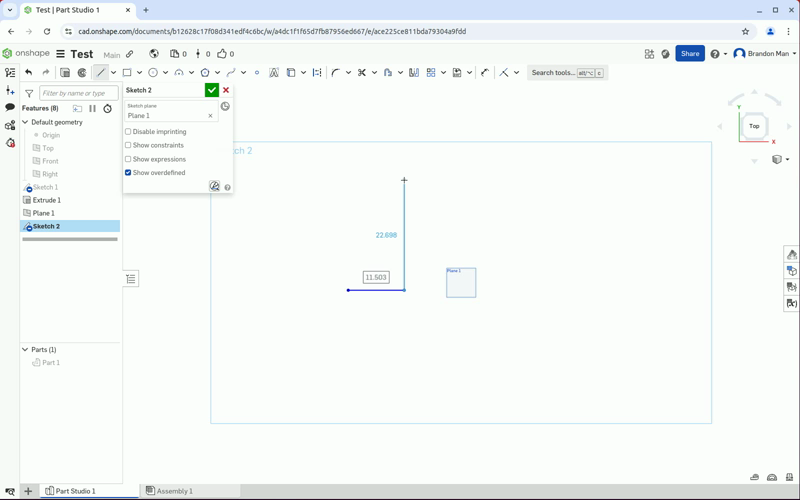
click(404, 179)
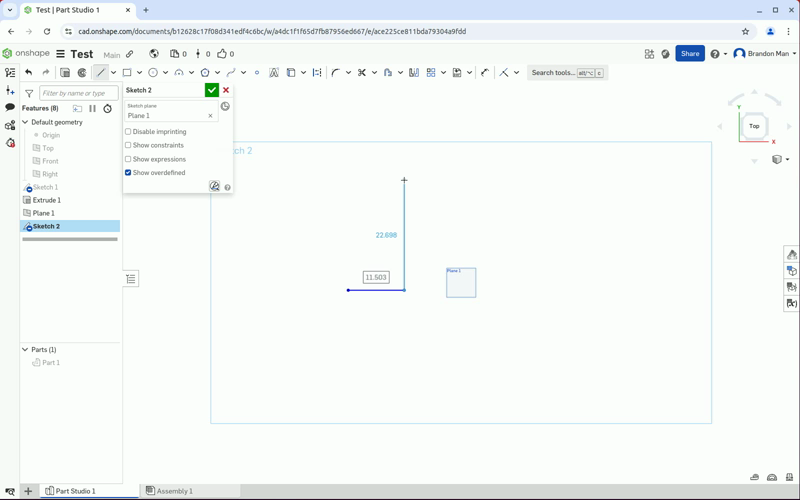
key_up(shift)
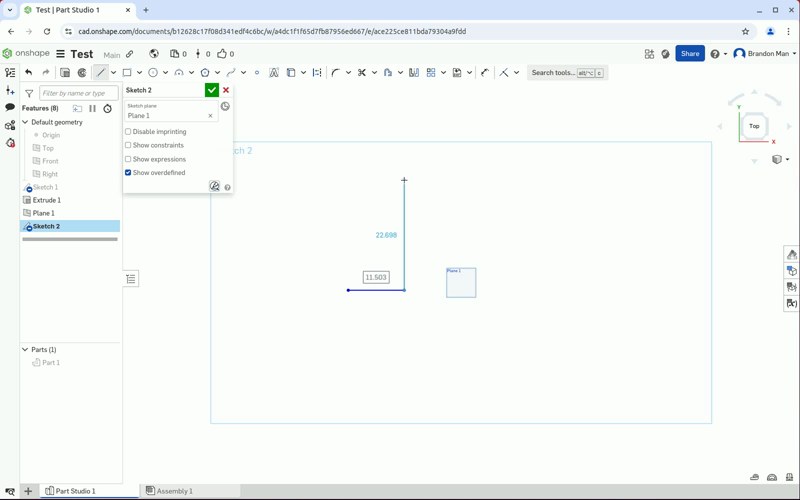
key_down(shift)
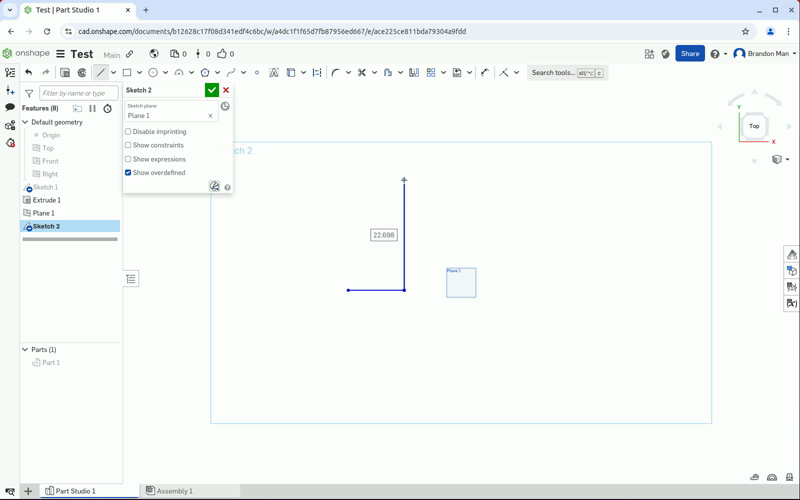
mouse_move(434, 179)
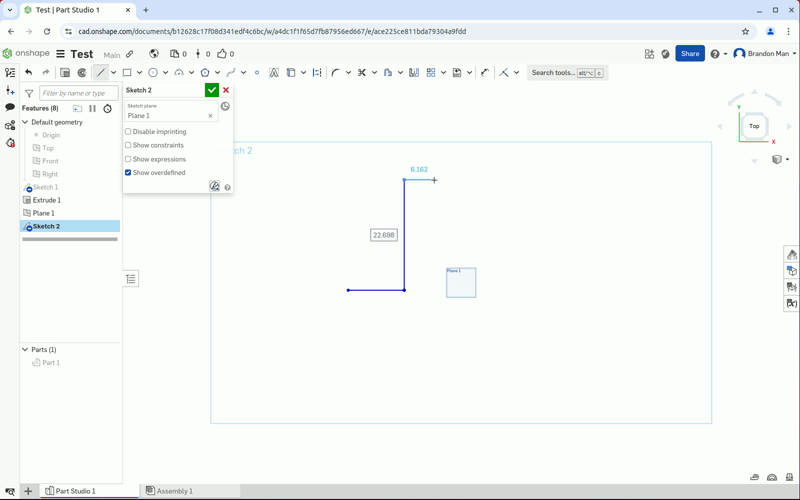
mouse_move(348, 179)
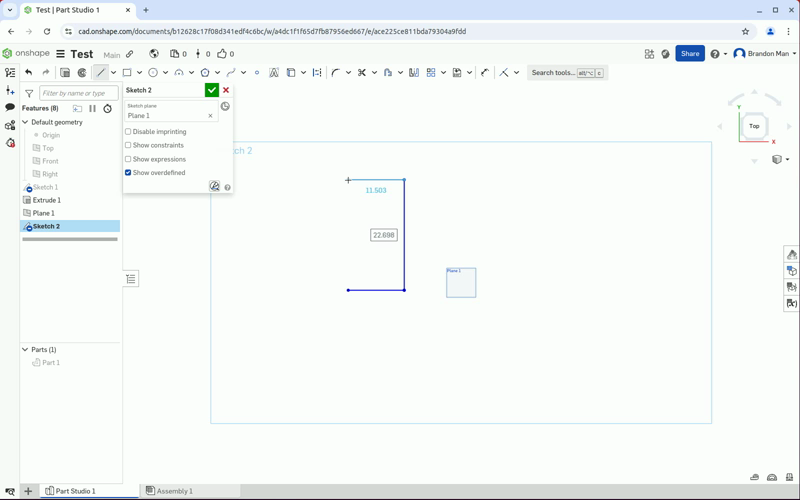
click(348, 179)
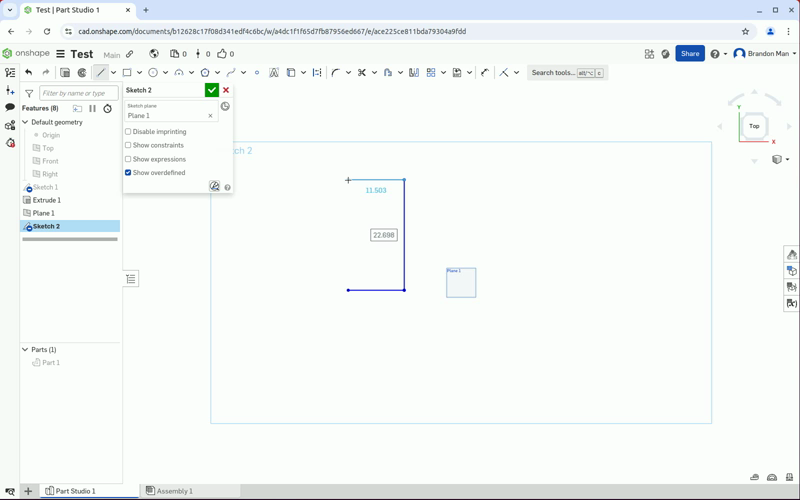
key_up(shift)
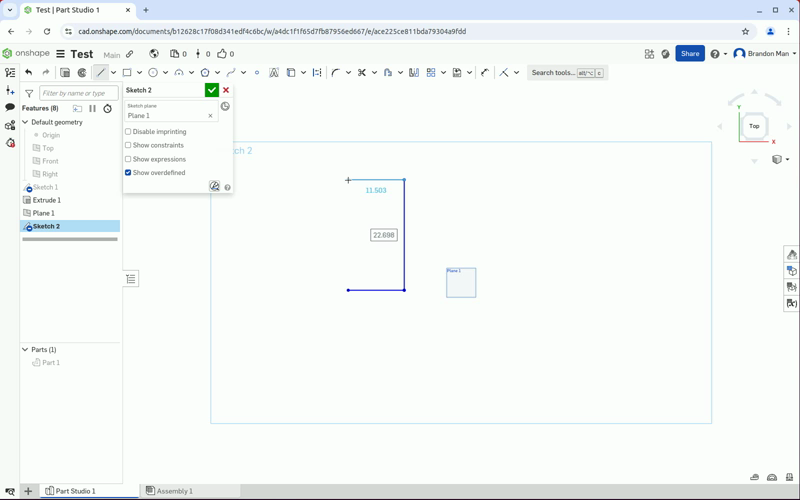
key_down(shift)
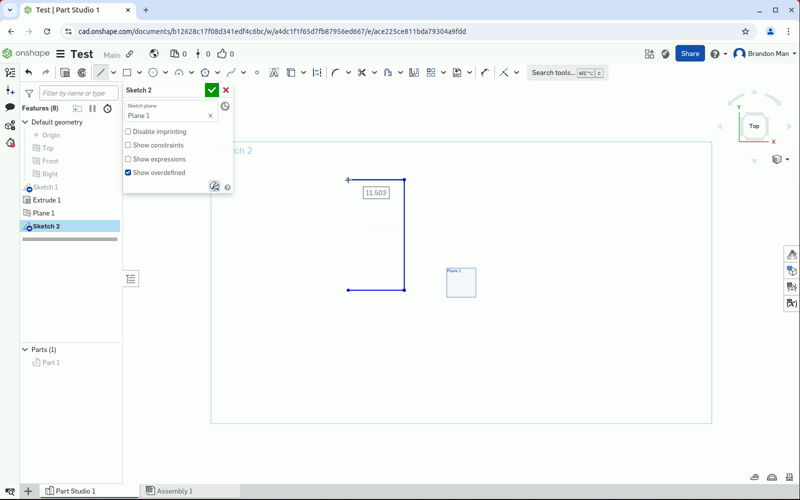
mouse_move(348, 290)
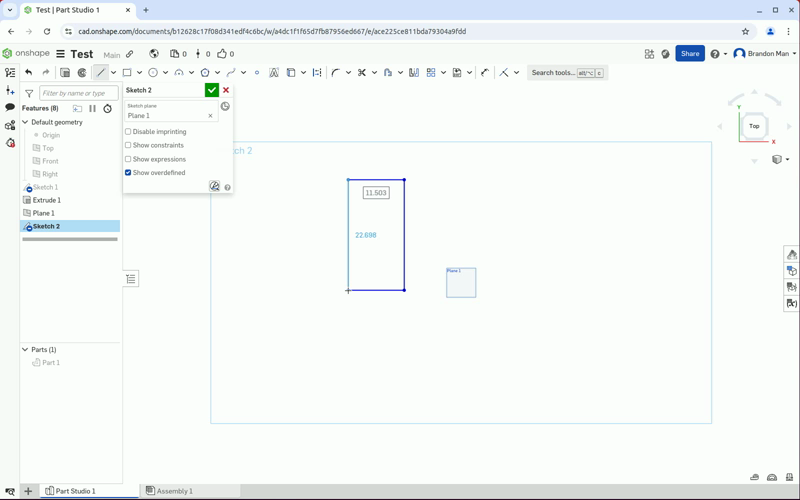
key_up(shift)
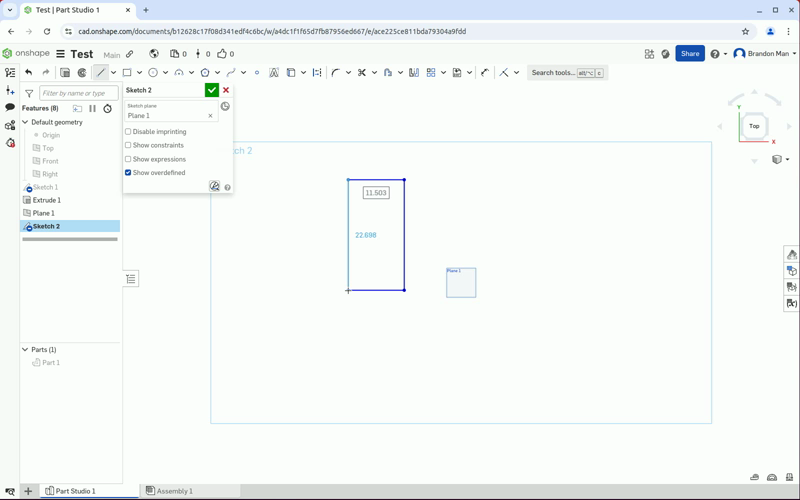
click(348, 290)
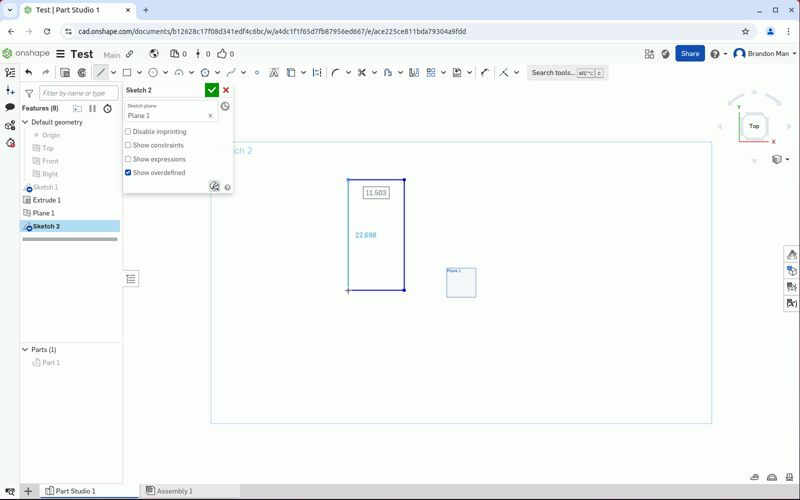
key(esc)
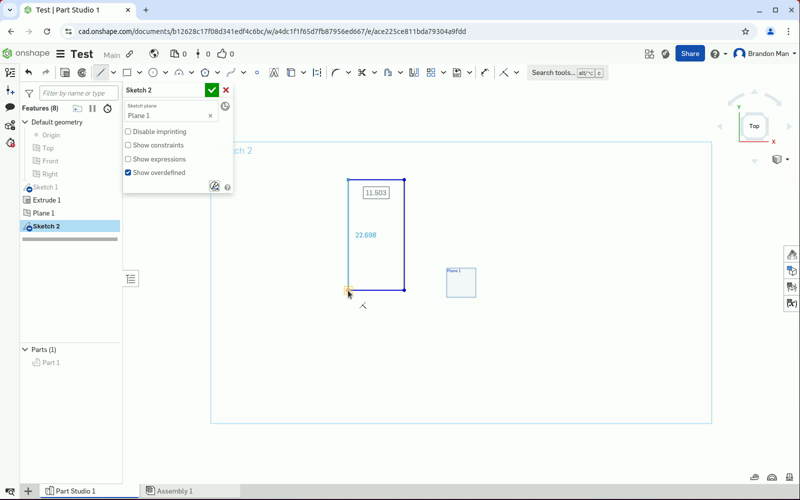
mouse_move(365, 225)
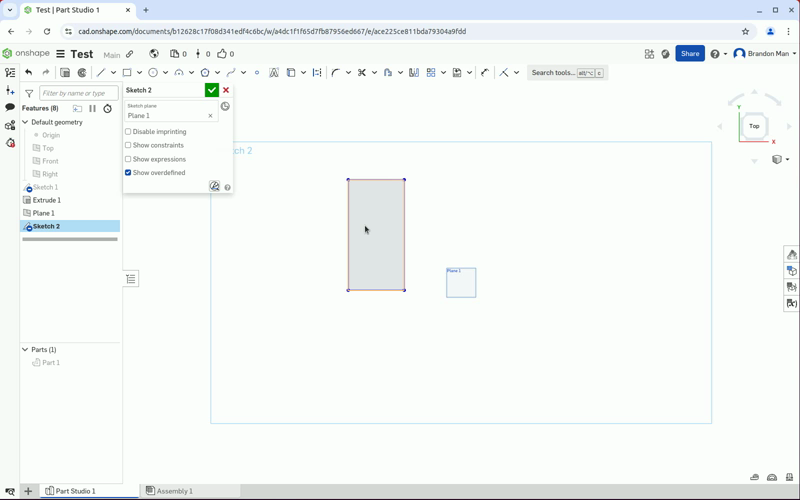
click(365, 225)
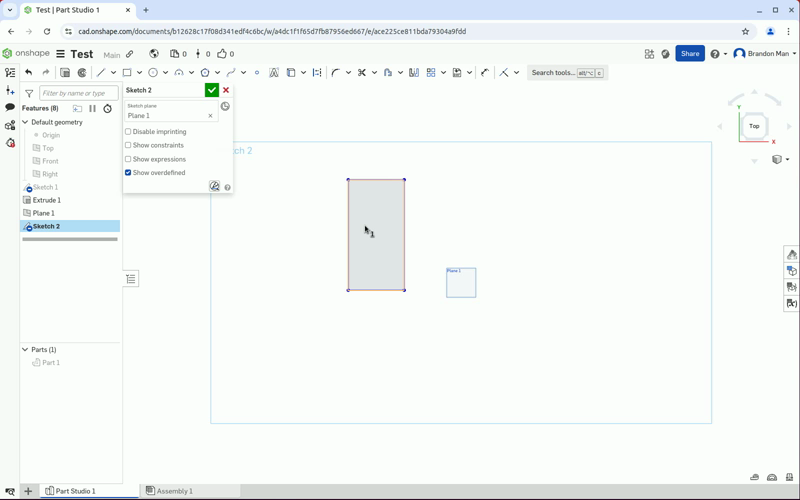
mouse_move(73, 352)
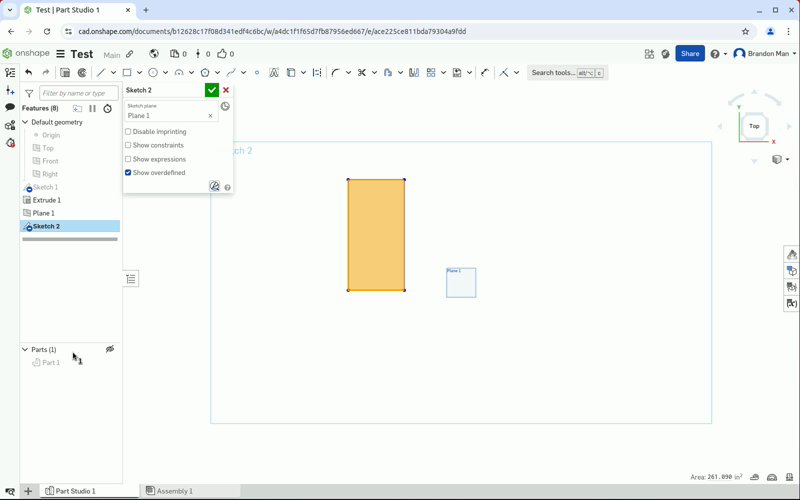
key(shift+y)
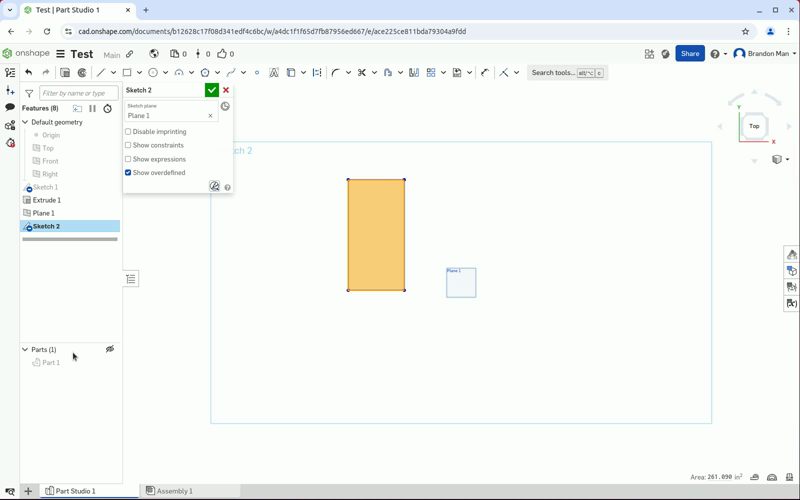
key(shift+e)
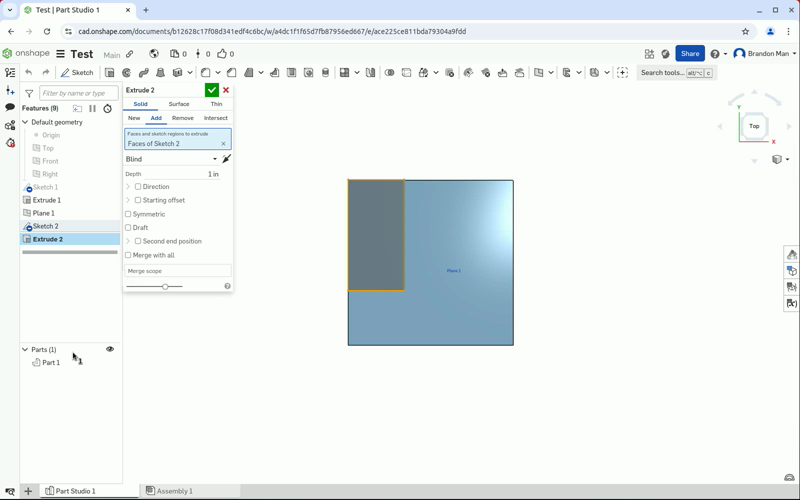
mouse_move(143, 106)
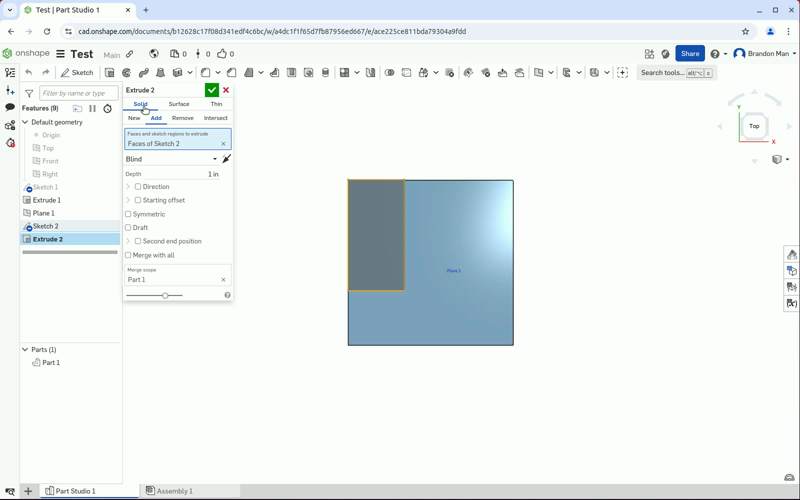
click(143, 106)
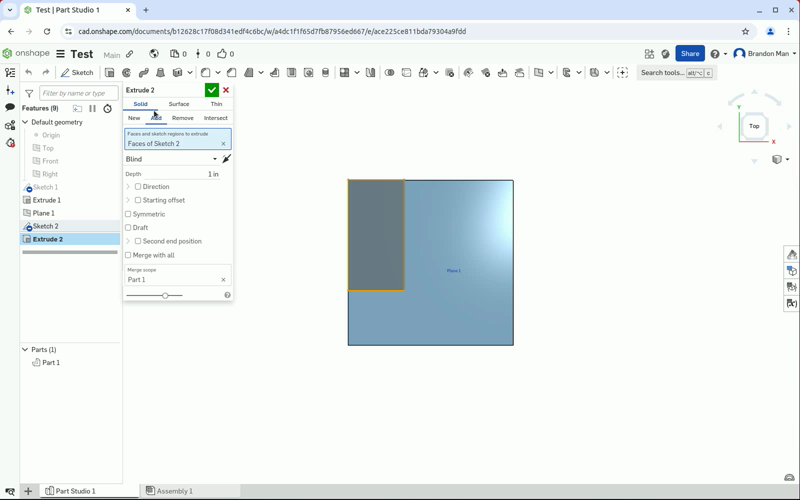
mouse_move(186, 120)
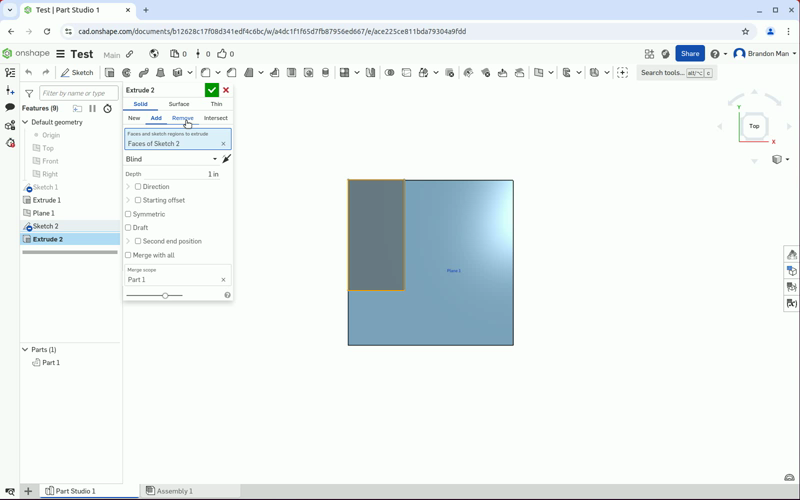
click(186, 120)
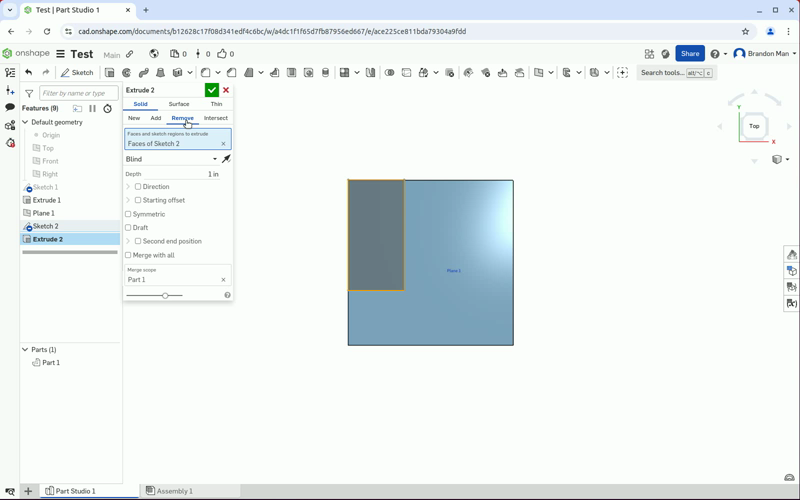
key(tab, 4)
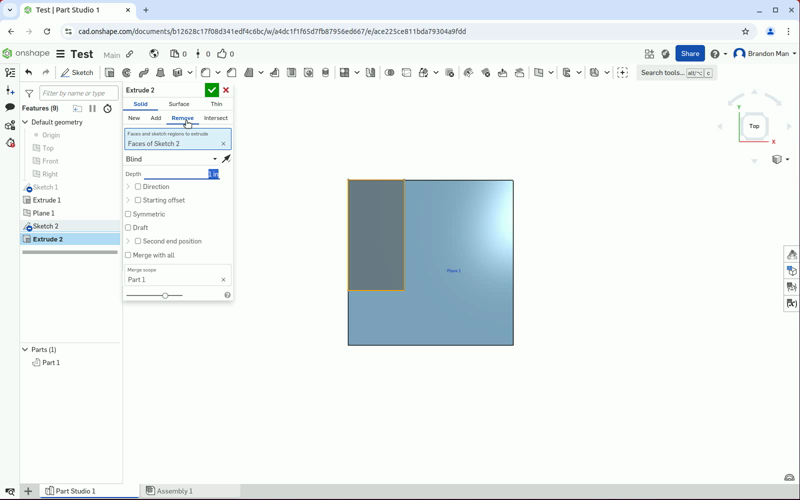
text(22.627)
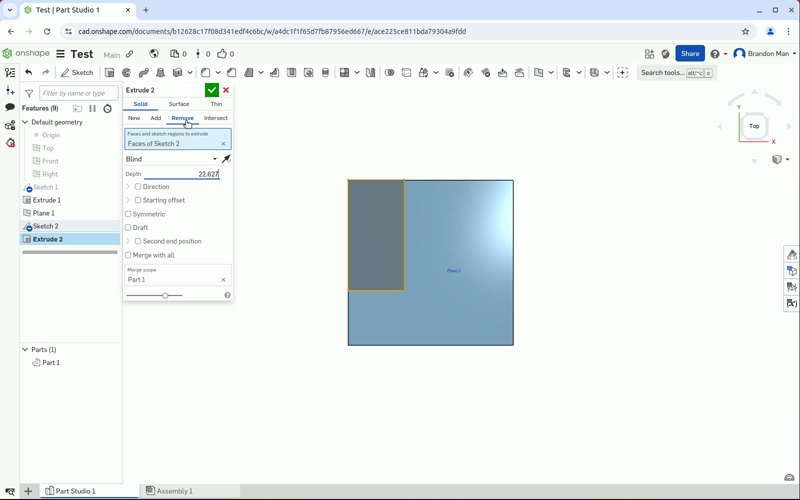
key(tab, 6)
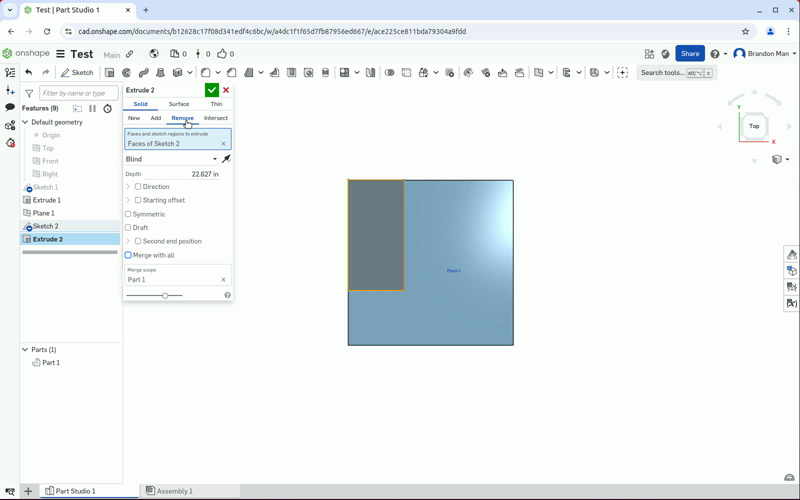
key(space)
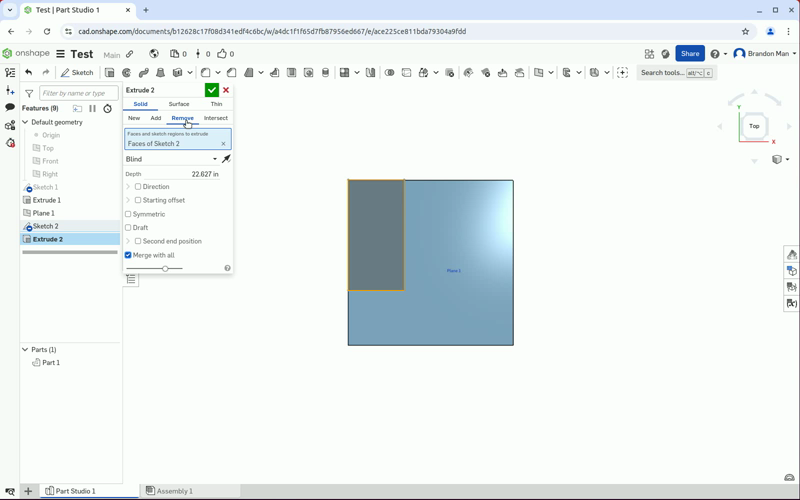
key(enter)
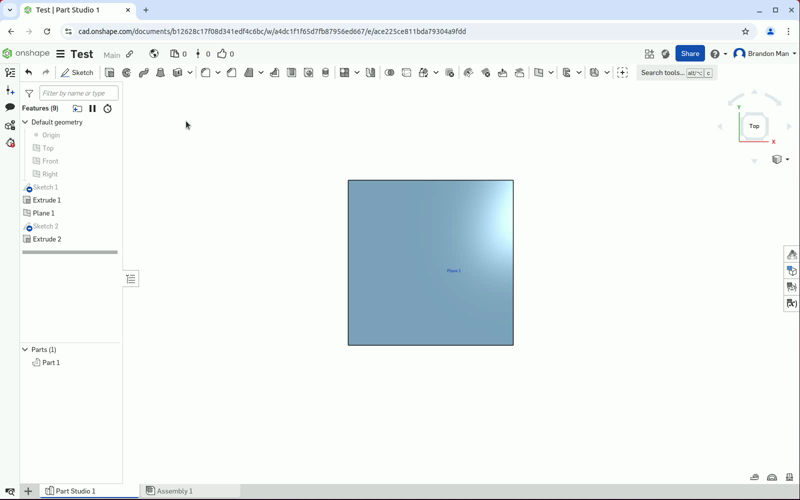
key(shift+h)
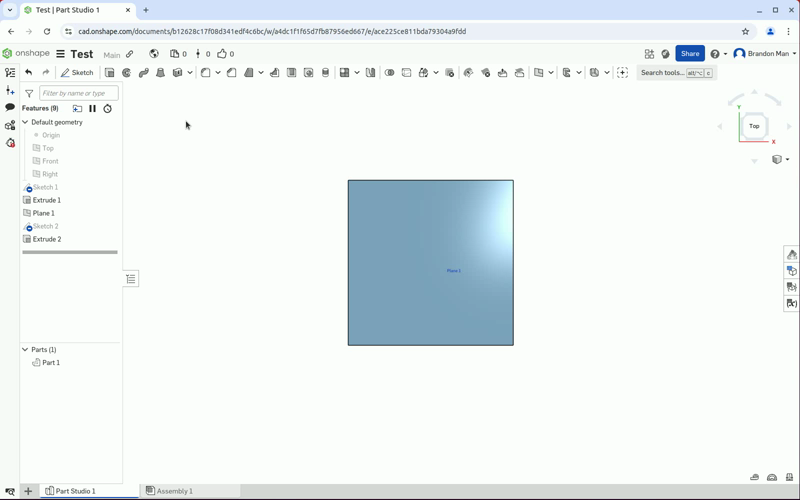
key(shift+h)
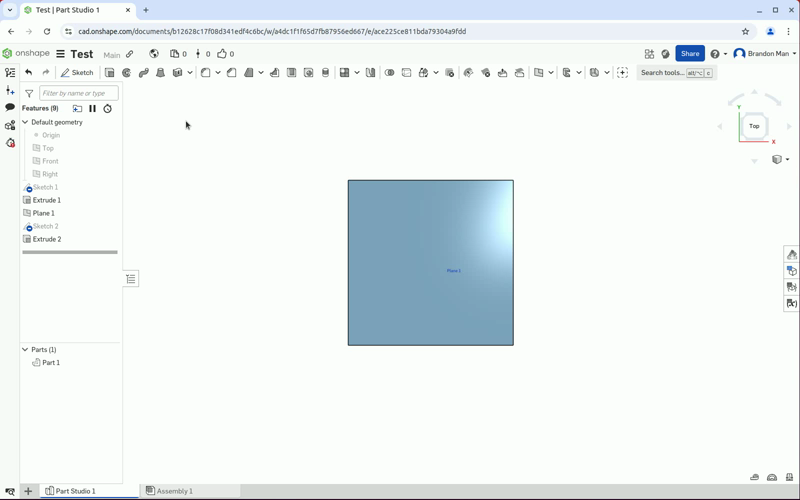
mouse_move(73, 189)
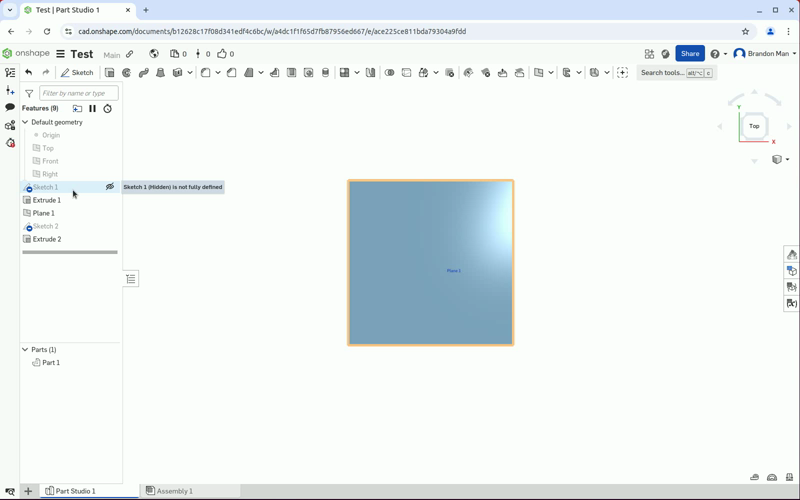
click(73, 189)
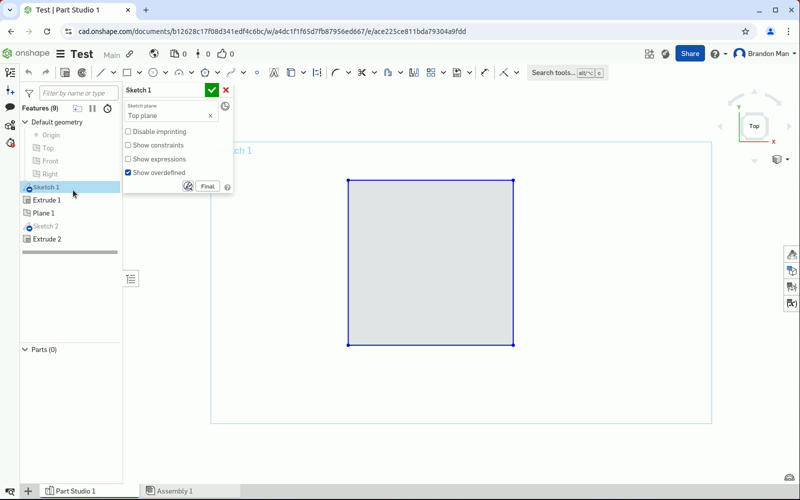
mouse_move(229, 92)
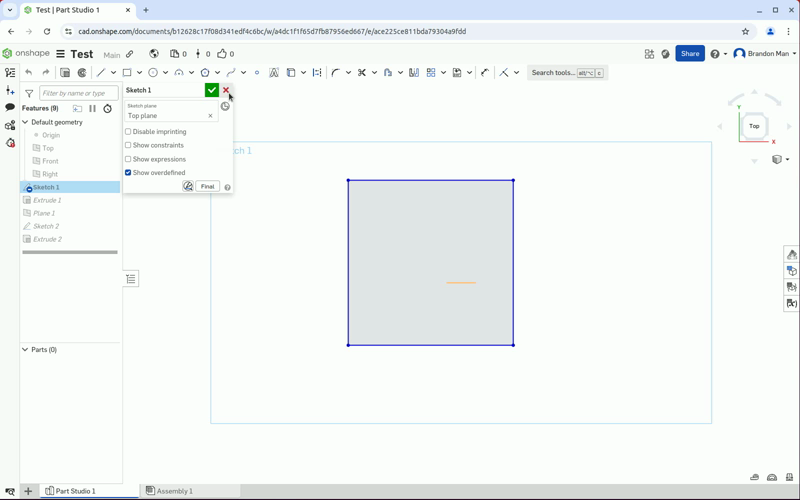
click(229, 92)
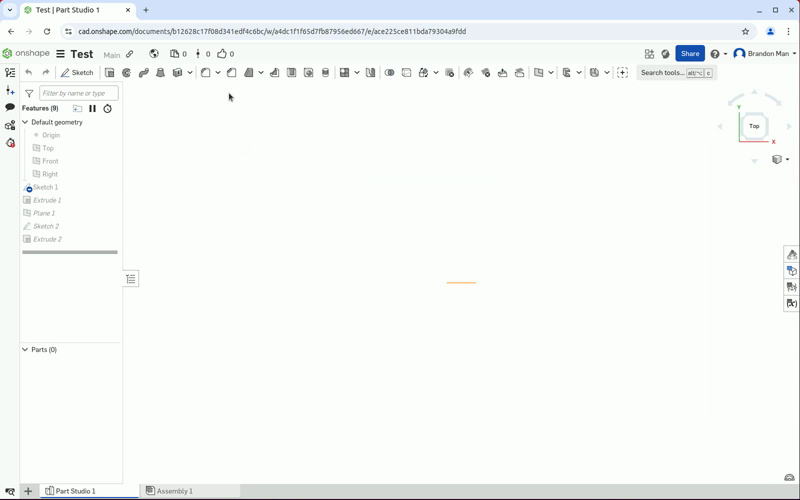
key(shift+s)
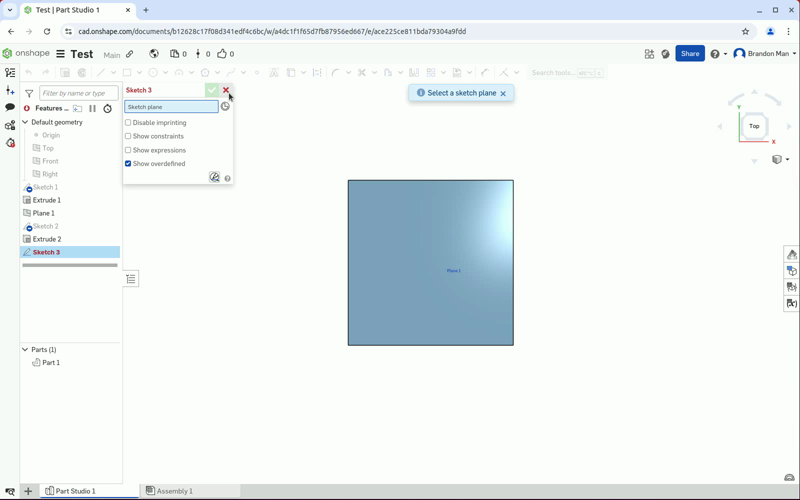
mouse_move(73, 215)
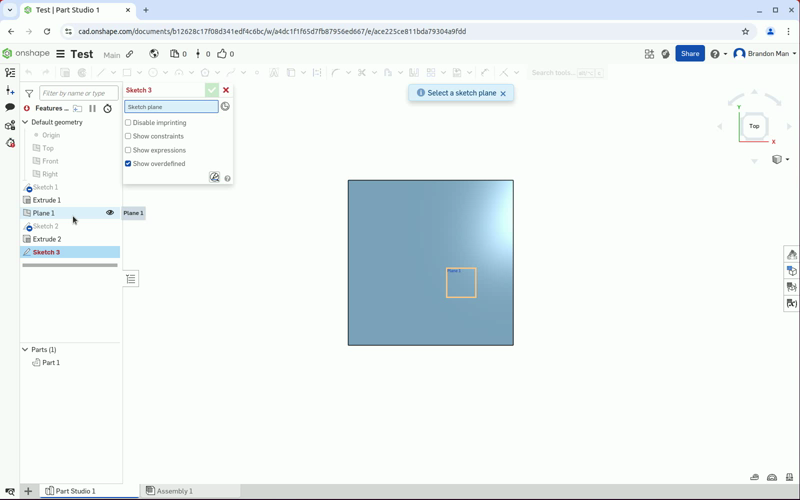
click(73, 215)
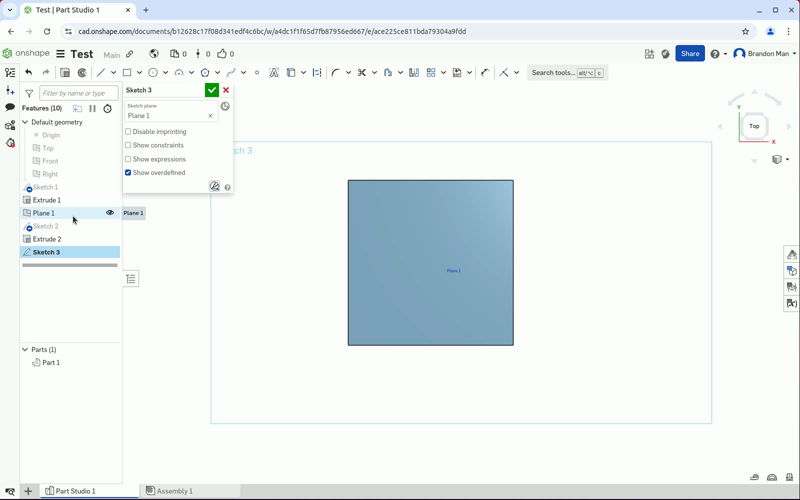
mouse_move(73, 352)
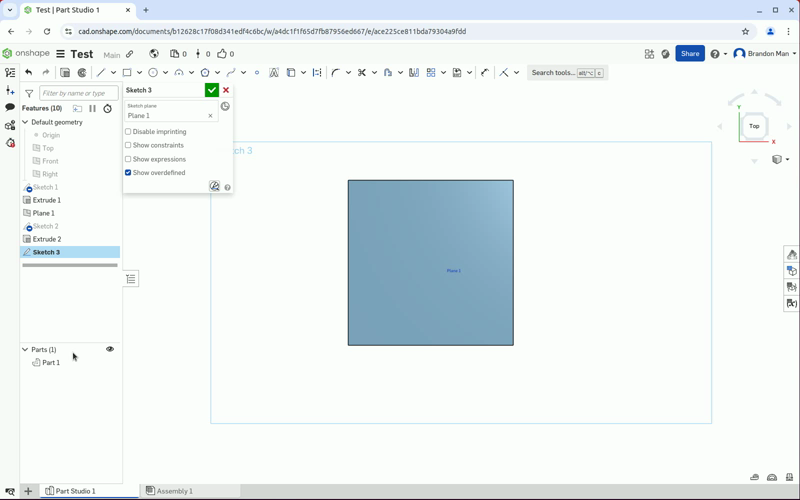
key(y)
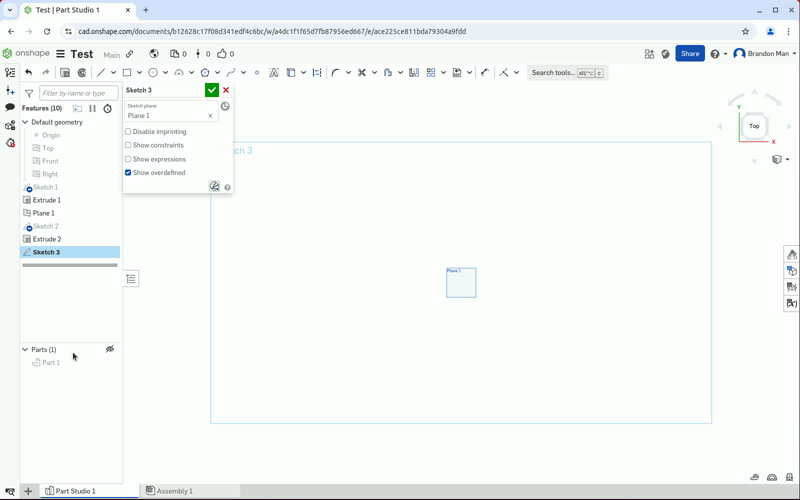
key(l)
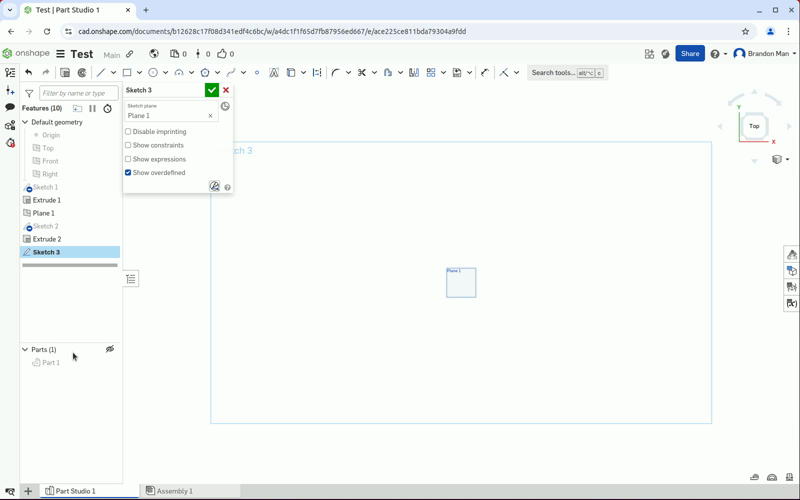
key_down(shift)
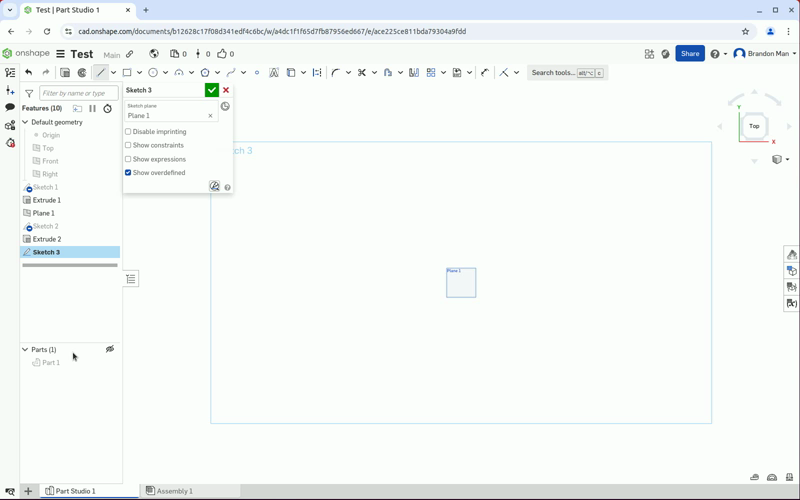
mouse_move(458, 290)
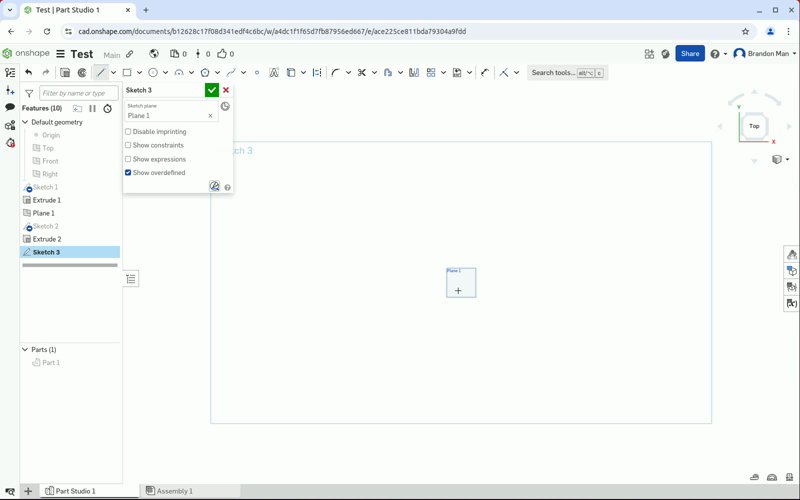
click(458, 290)
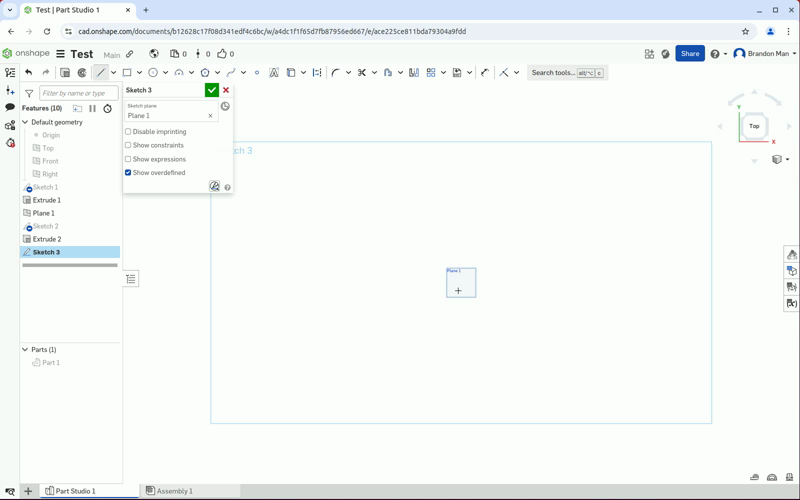
key_up(shift)
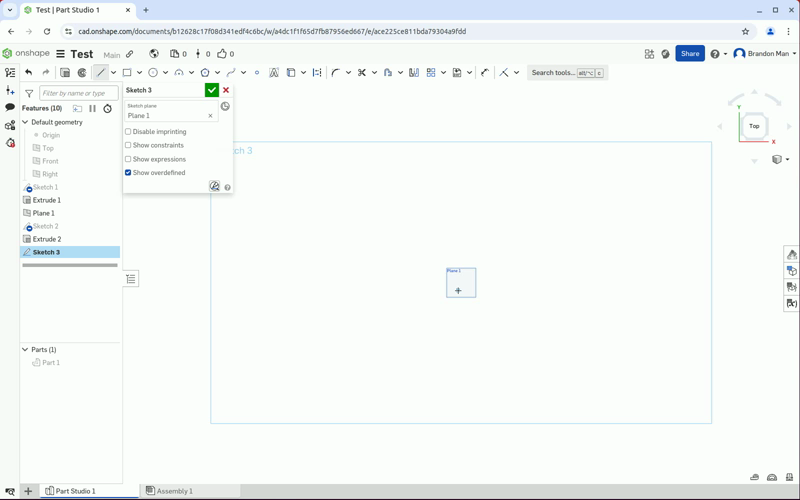
key_down(shift)
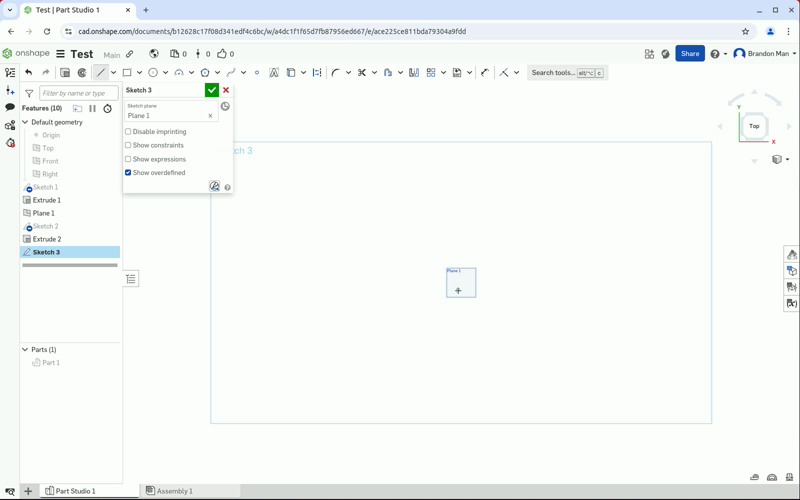
mouse_move(488, 290)
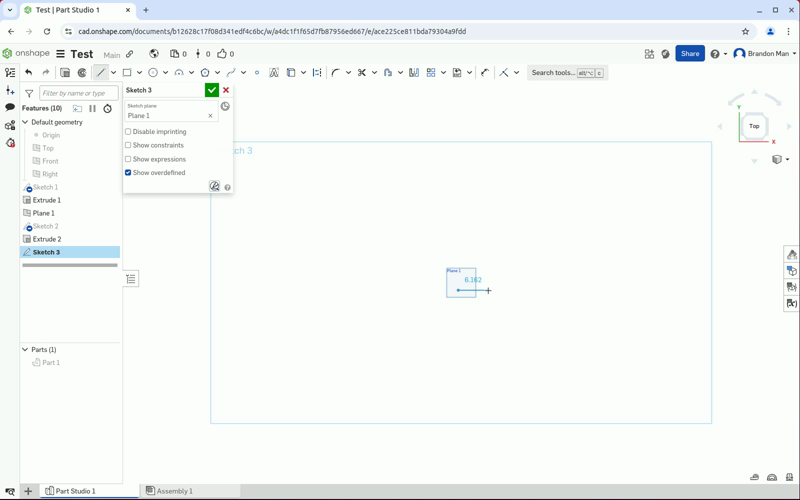
mouse_move(514, 290)
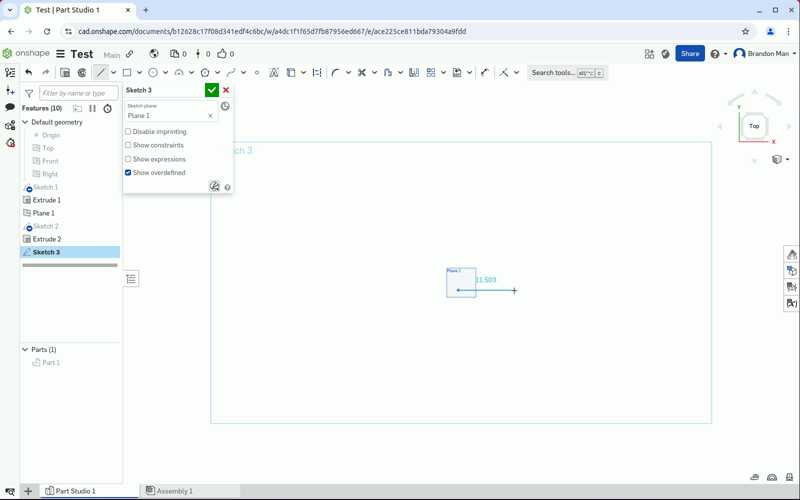
click(514, 290)
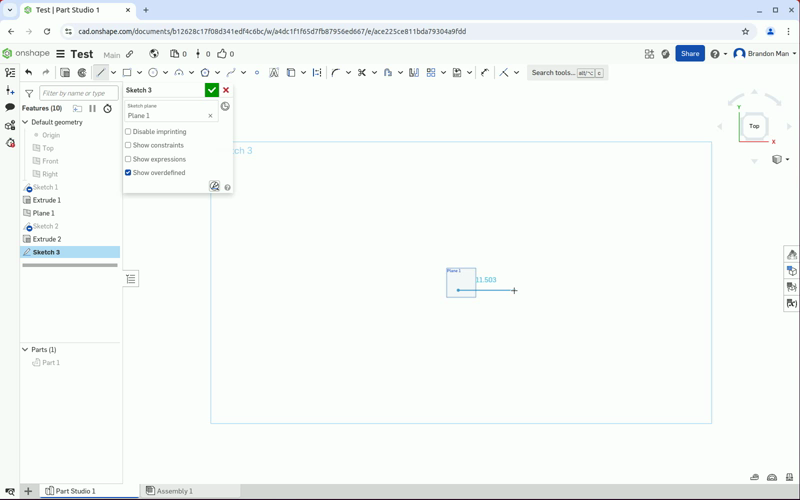
key_up(shift)
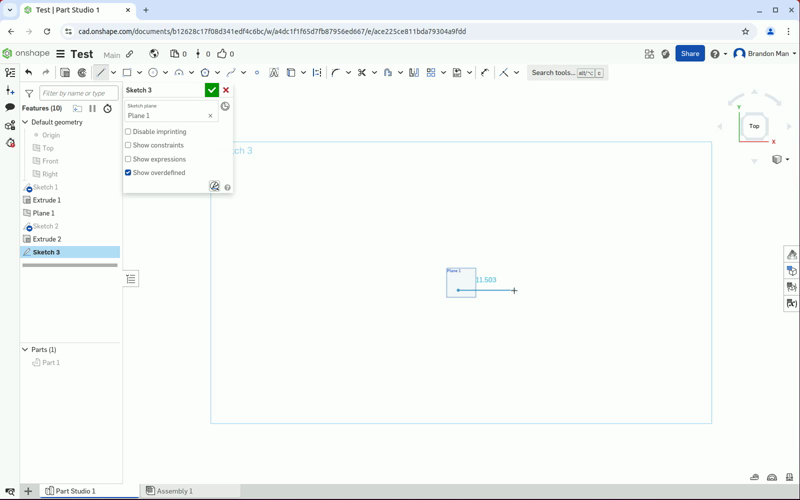
key_down(shift)
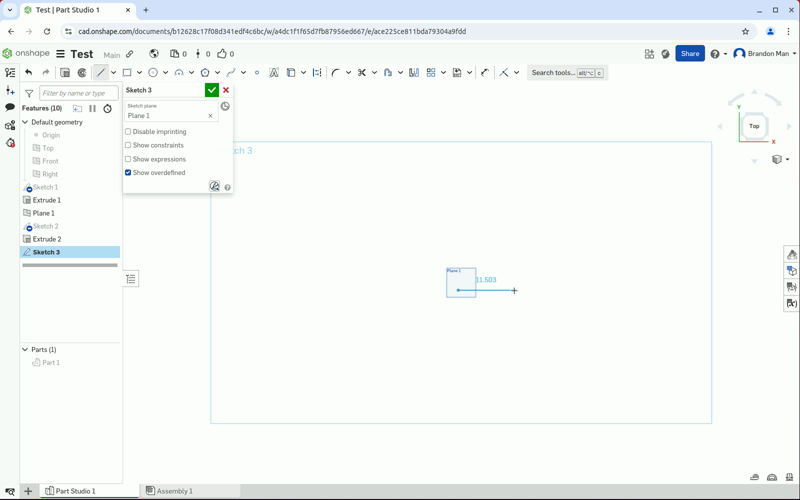
mouse_move(514, 179)
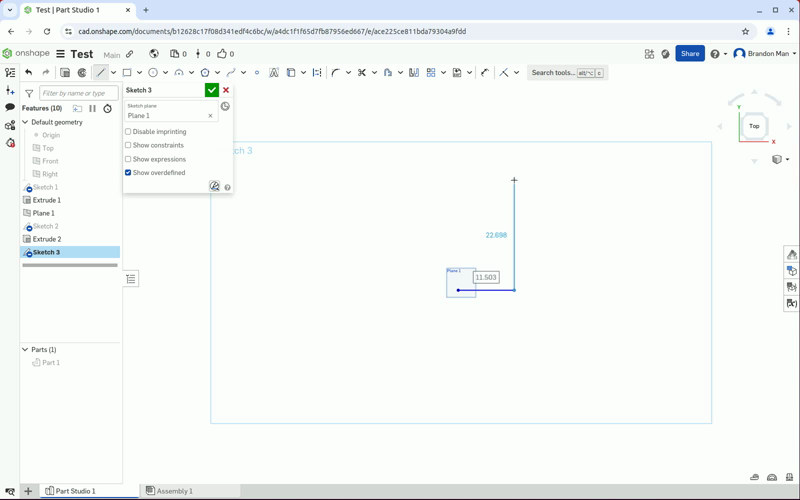
click(514, 179)
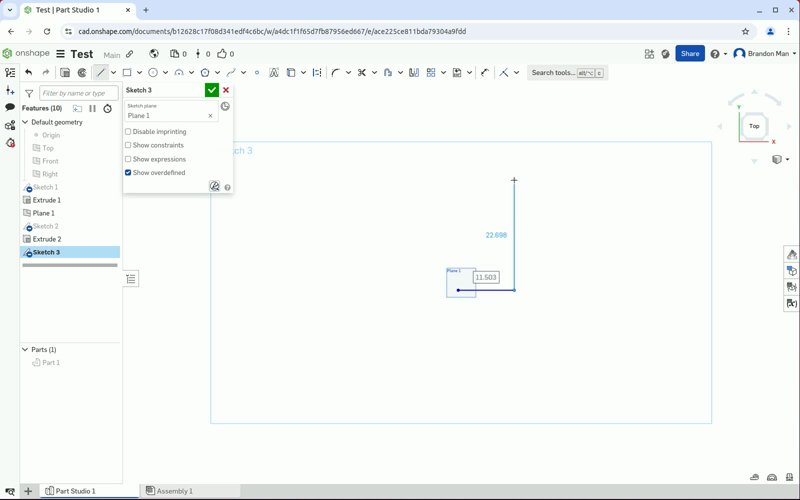
key_up(shift)
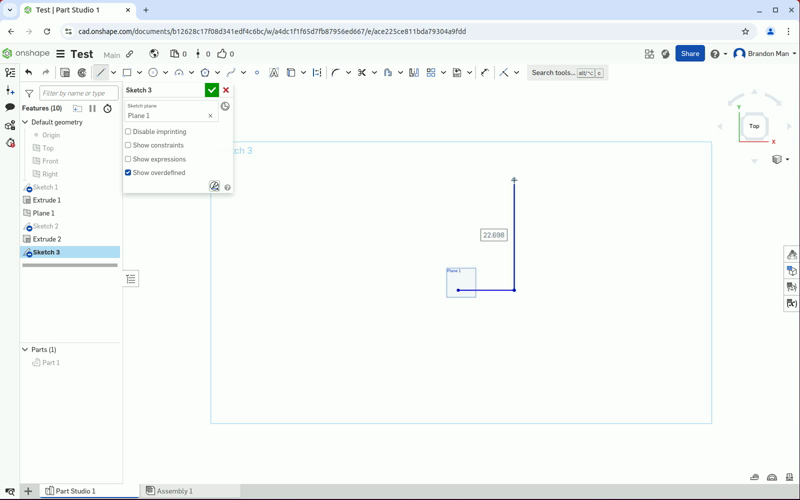
key_down(shift)
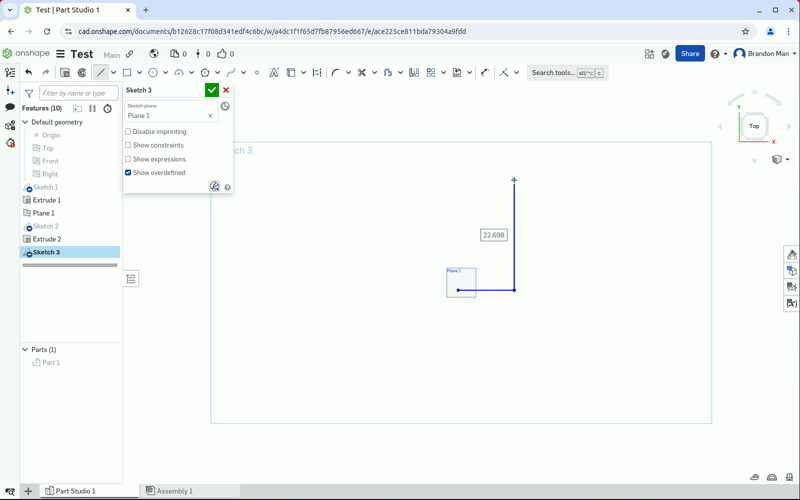
mouse_move(544, 179)
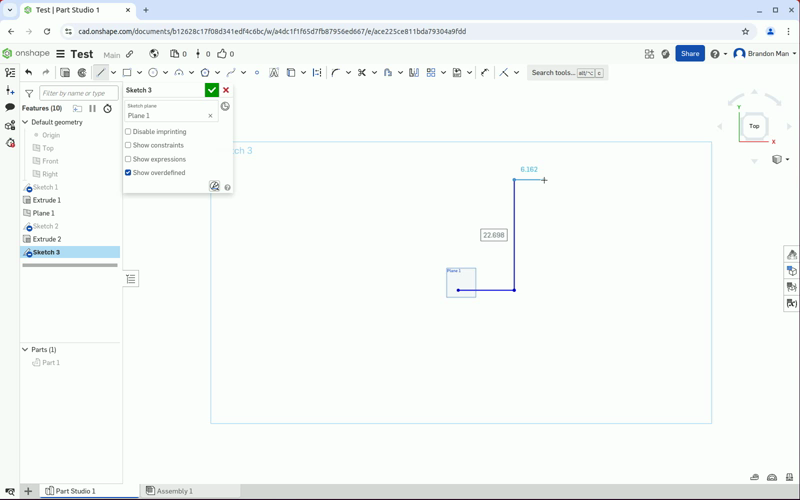
mouse_move(458, 179)
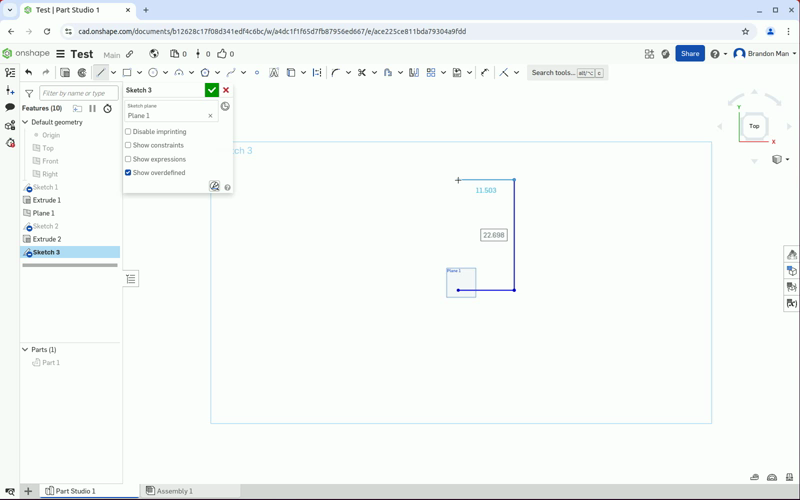
click(458, 179)
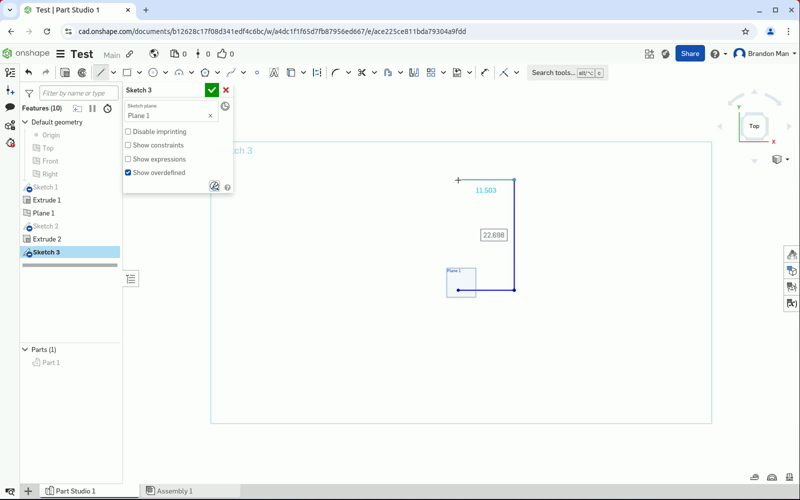
key_up(shift)
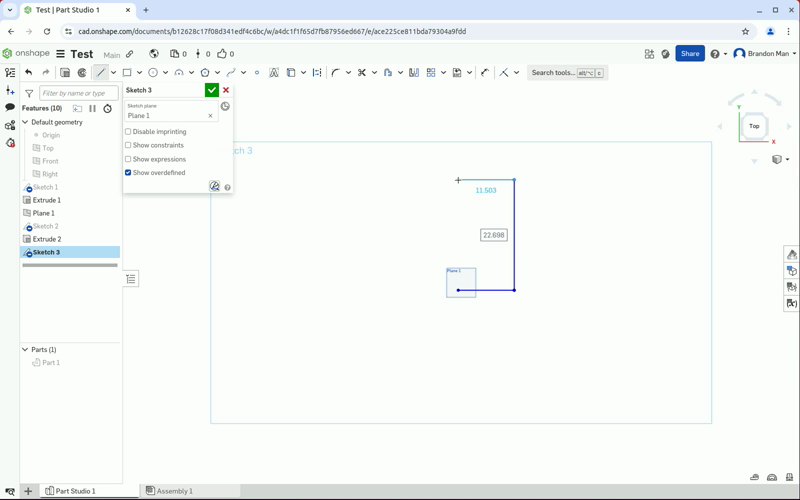
key_down(shift)
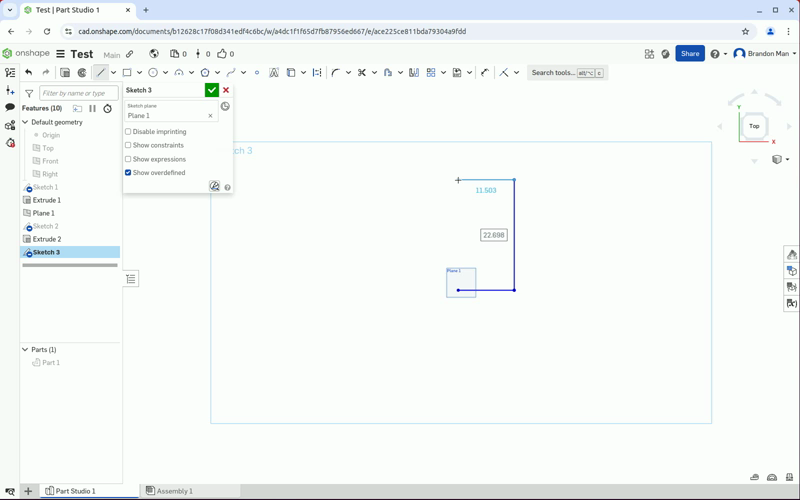
mouse_move(458, 290)
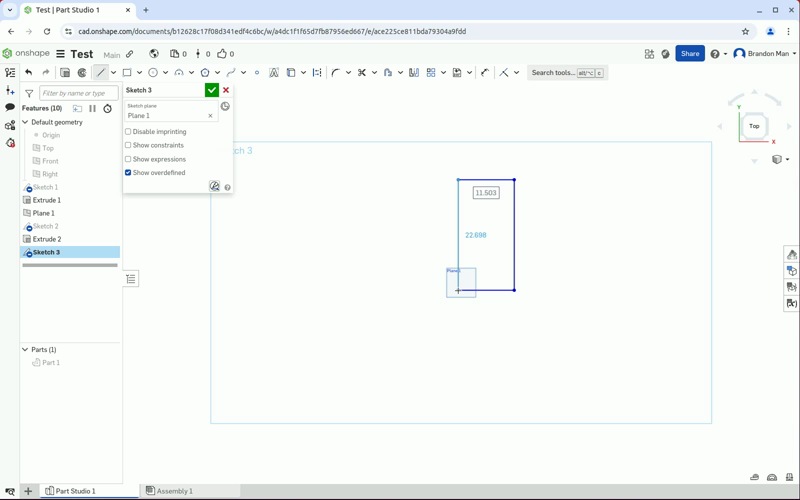
key_up(shift)
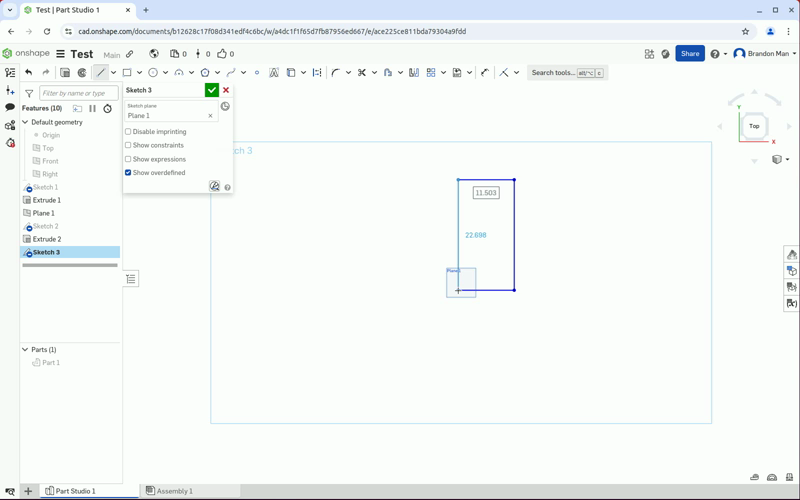
click(458, 290)
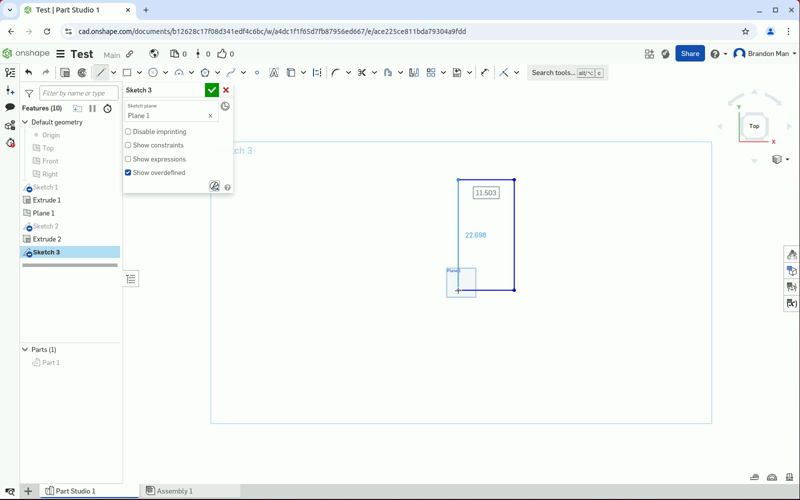
key(esc)
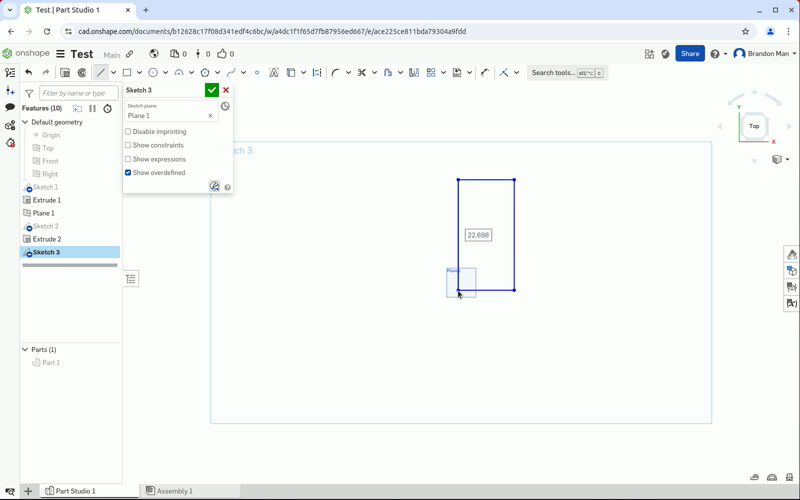
mouse_move(478, 199)
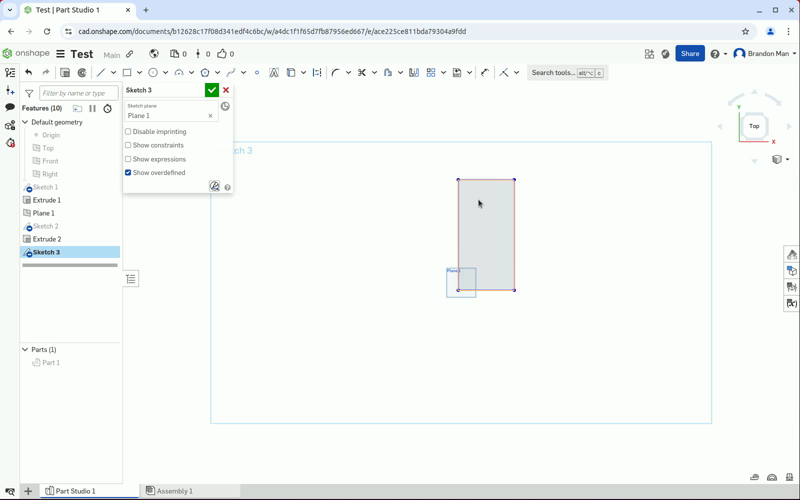
click(478, 199)
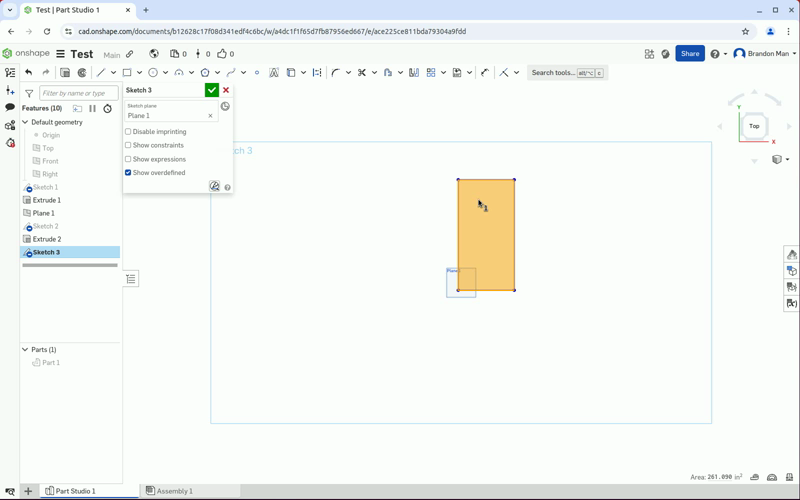
mouse_move(73, 352)
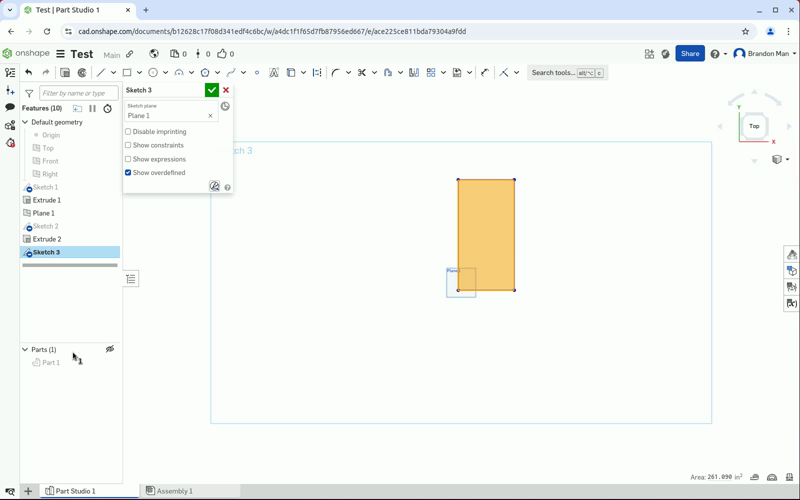
key(shift+y)
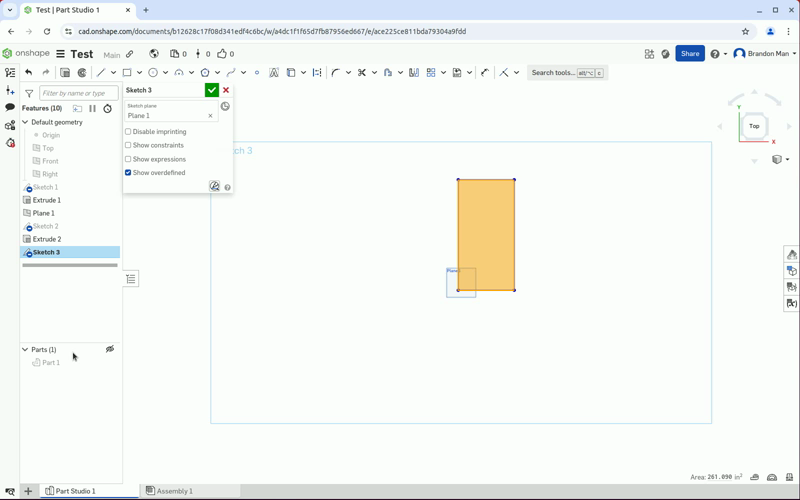
key(shift+e)
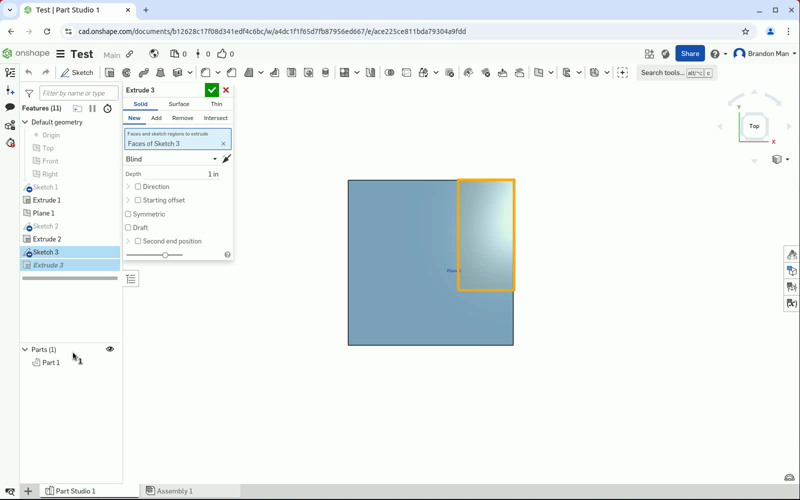
mouse_move(143, 106)
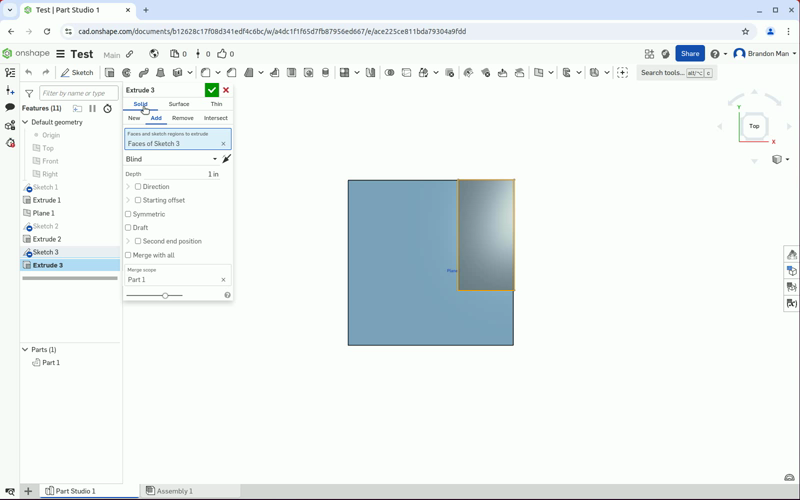
click(143, 106)
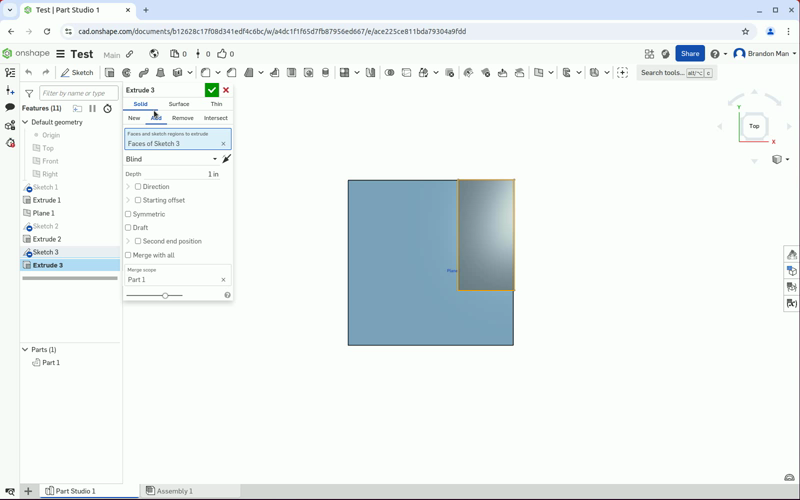
mouse_move(186, 120)
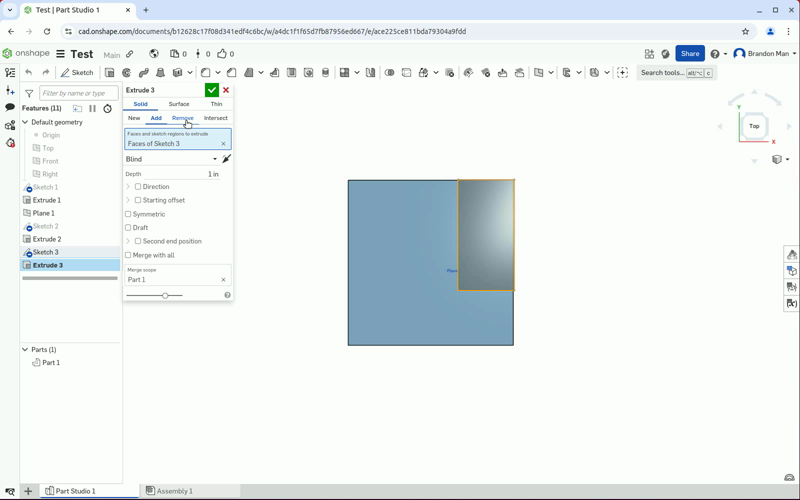
click(186, 120)
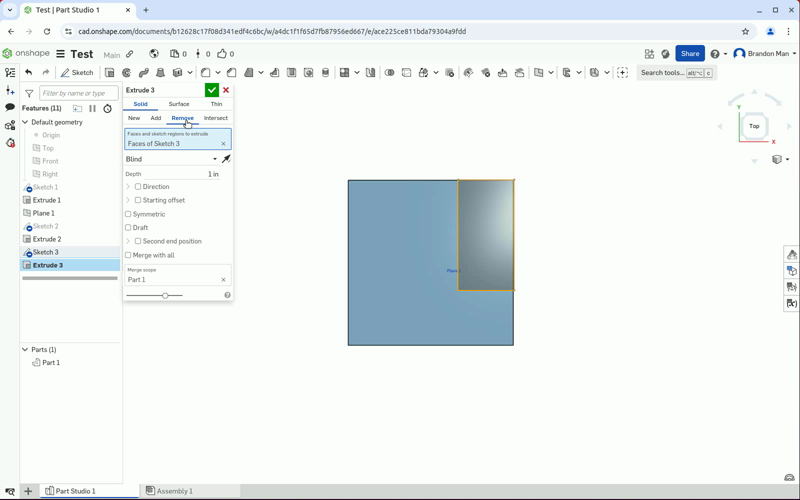
key(tab, 4)
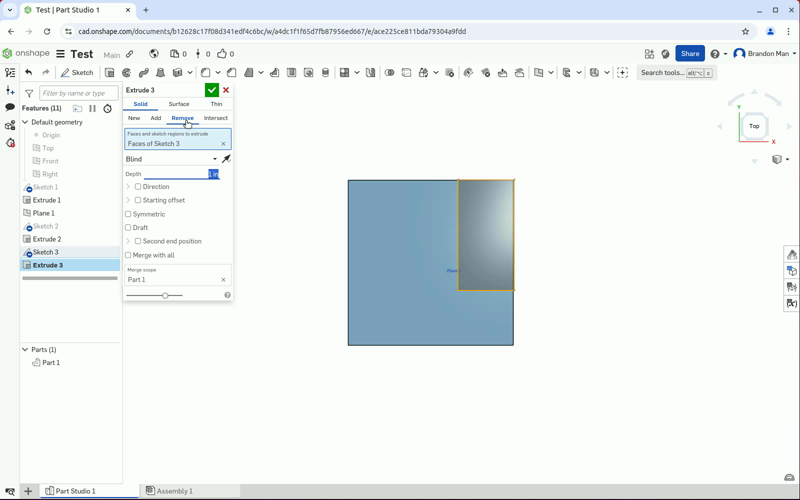
text(22.627)
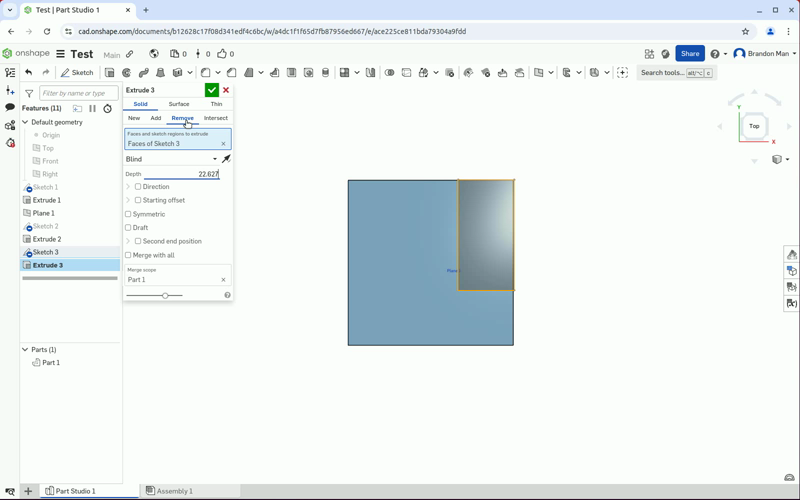
key(tab, 6)
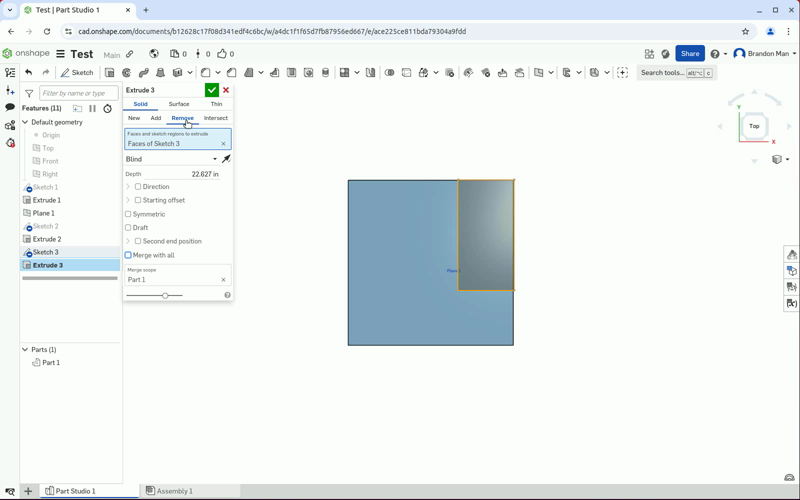
key(space)
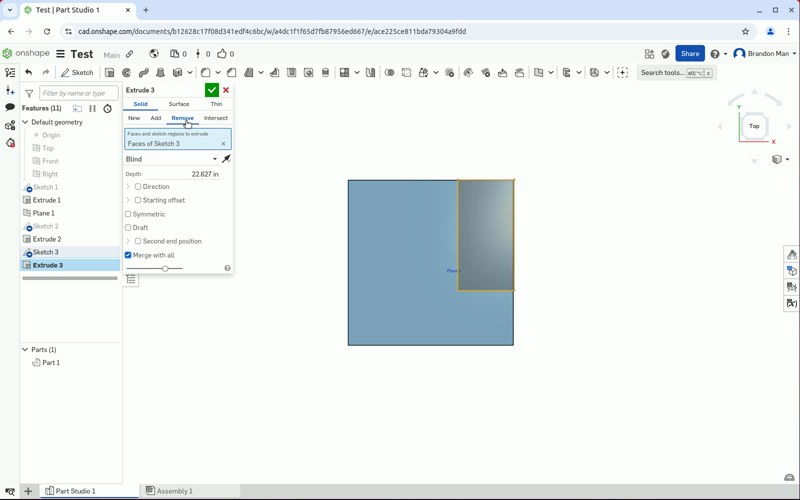
key(enter)
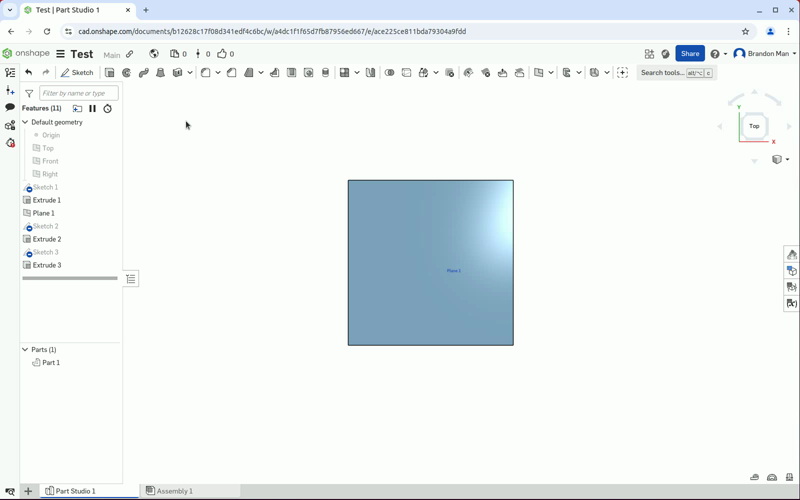
key(shift+h)
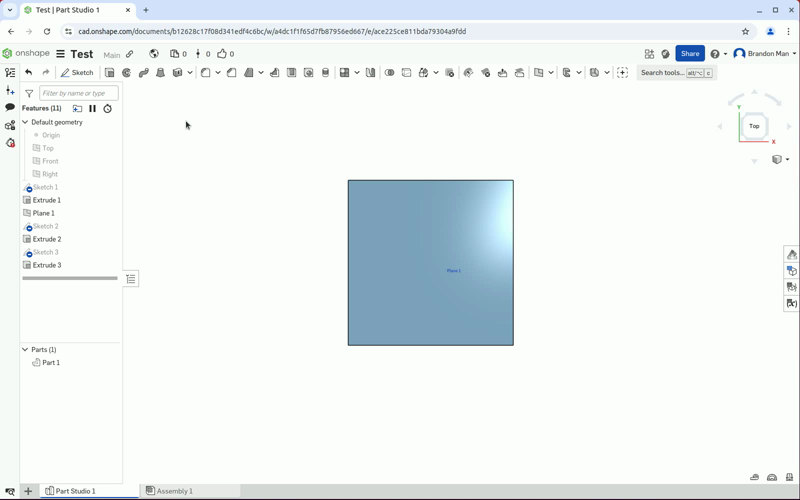
key(shift+h)
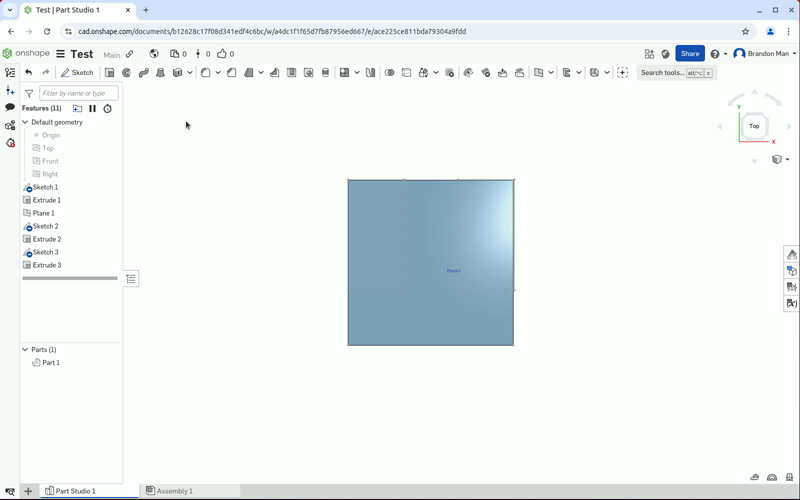
key(shift+7)
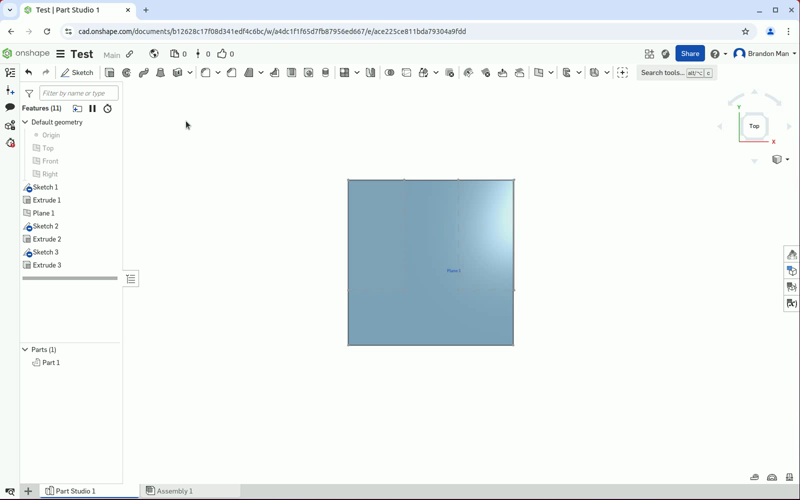
key(up, 3)
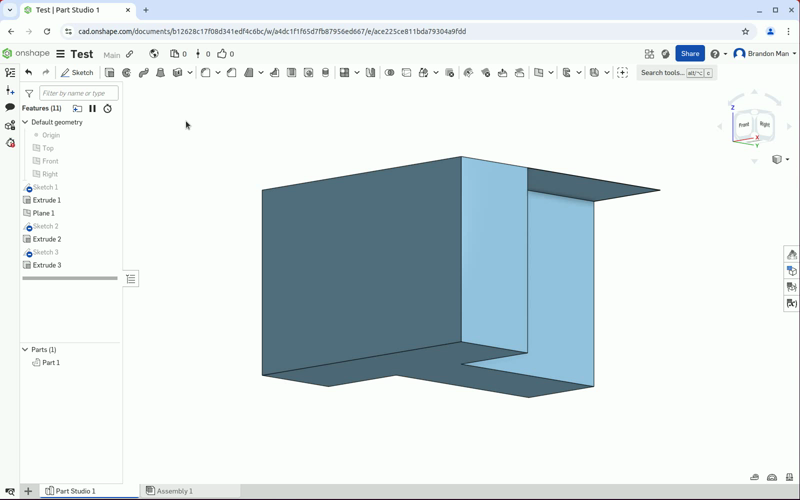
key(left, 3)
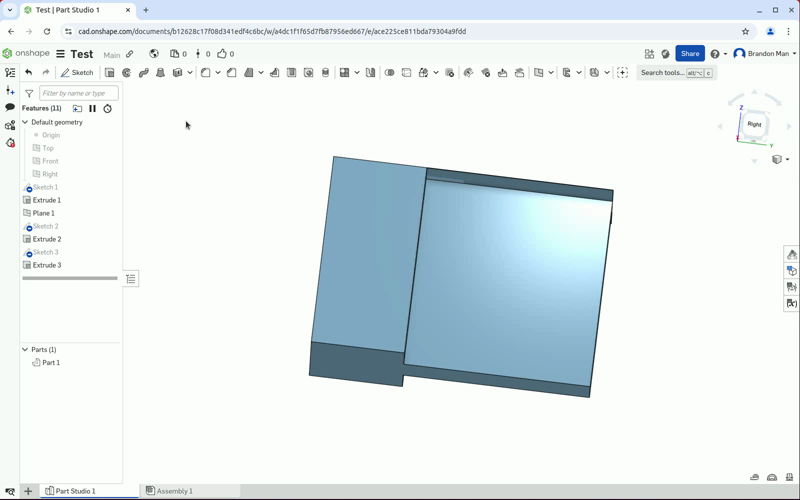
key(right, 3)
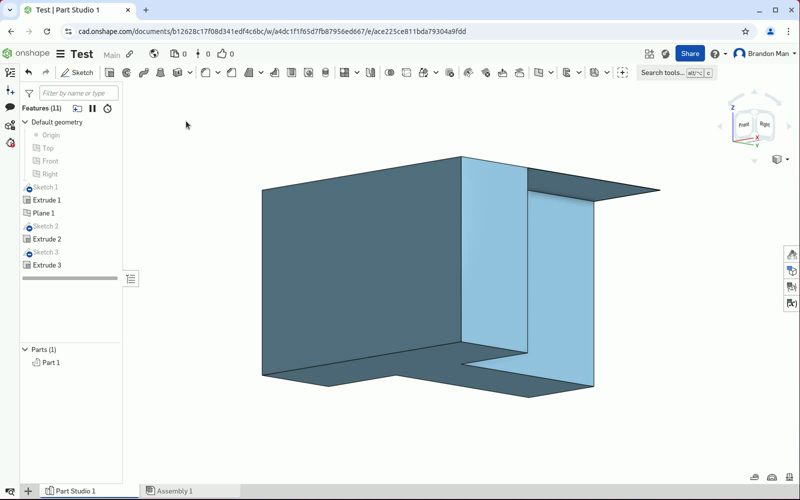
key(down, 3)
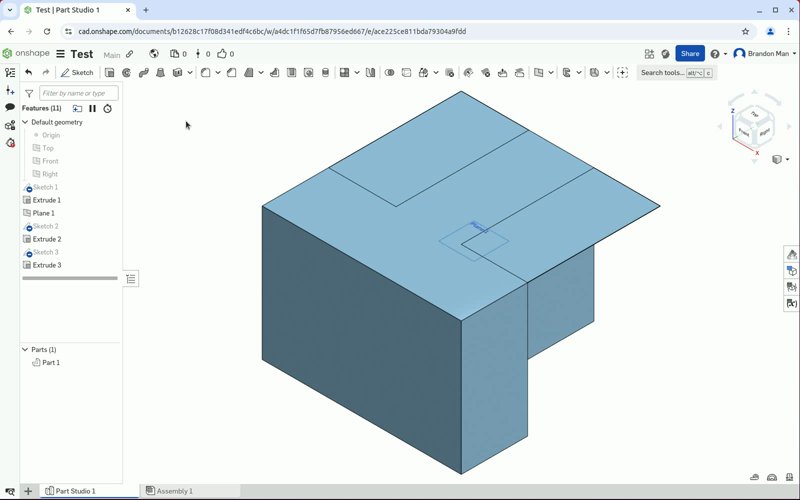
mouse_move(73, 189)
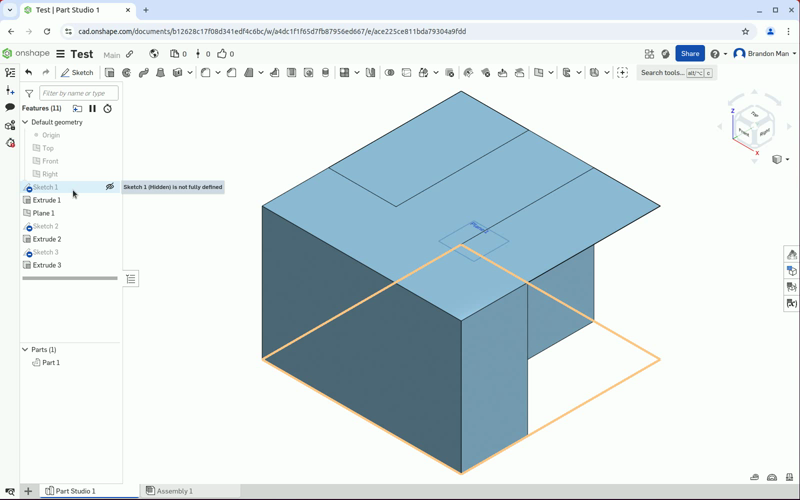
click(73, 189)